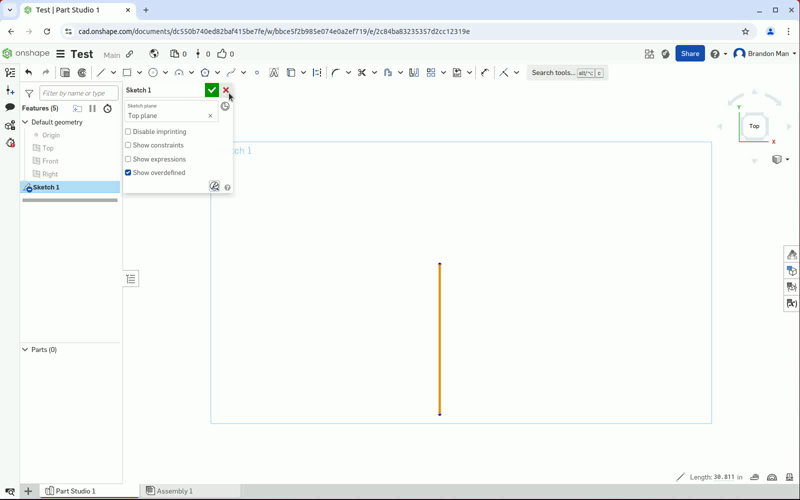
key(shift+h)
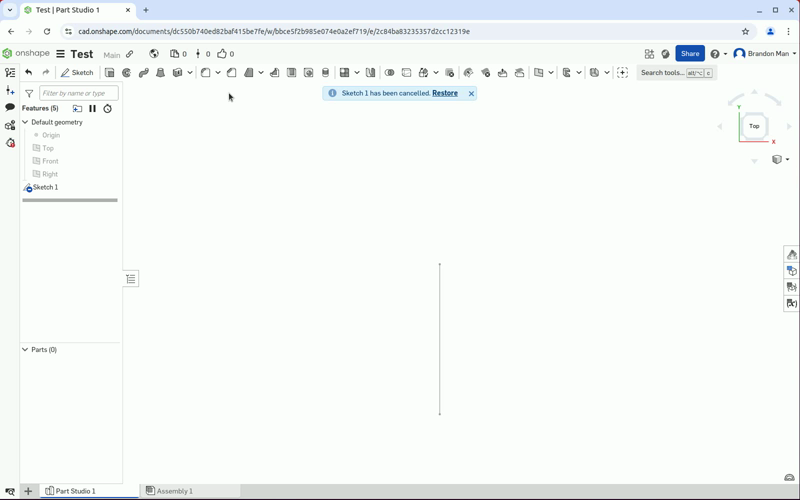
mouse_move(73, 352)
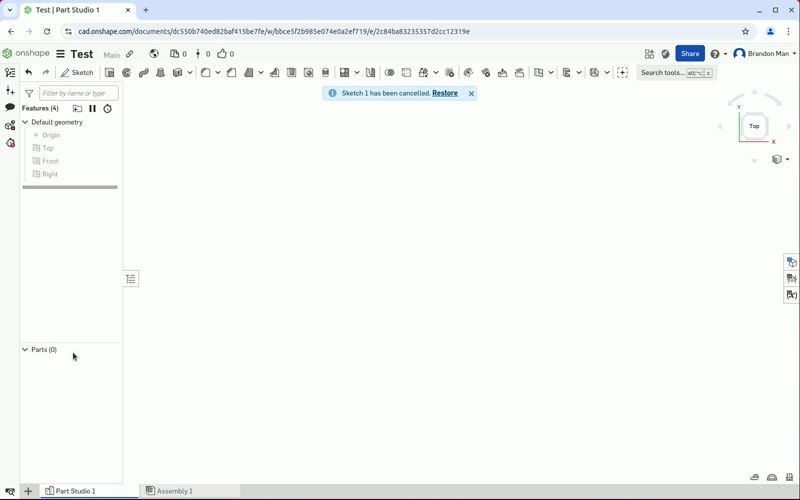
key(y)
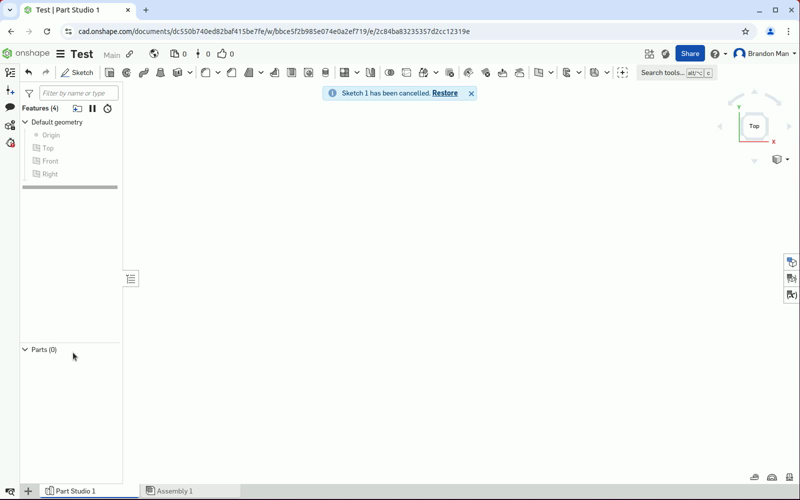
key(shift+p)
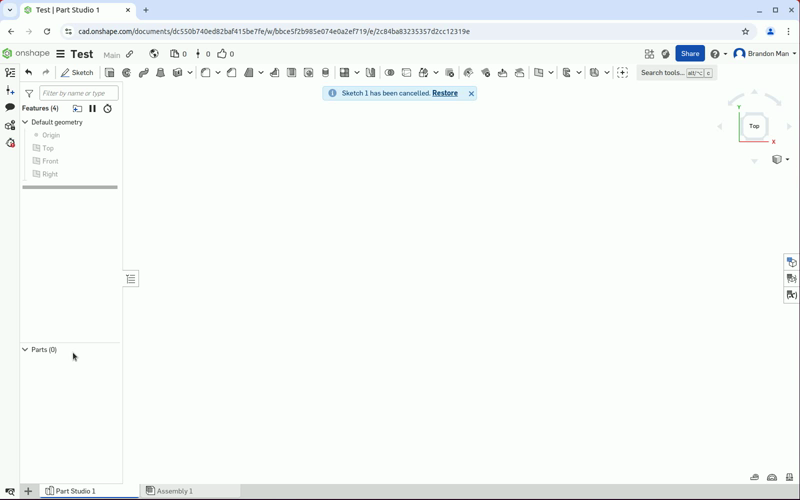
key(space)
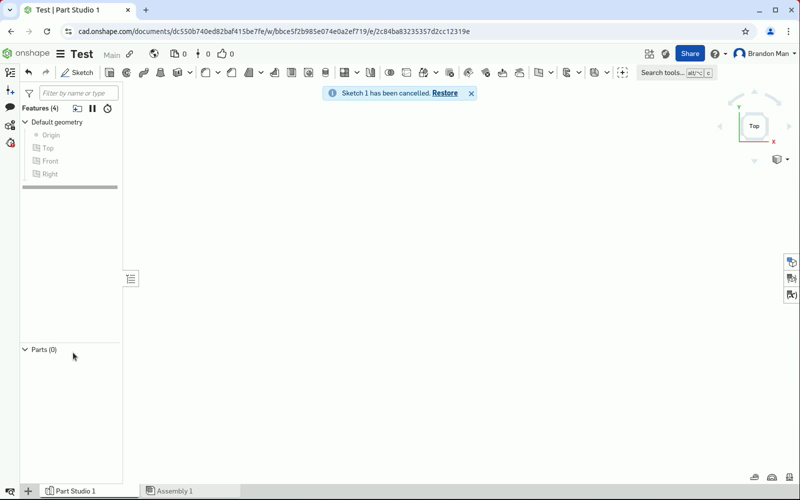
key_down(shift)
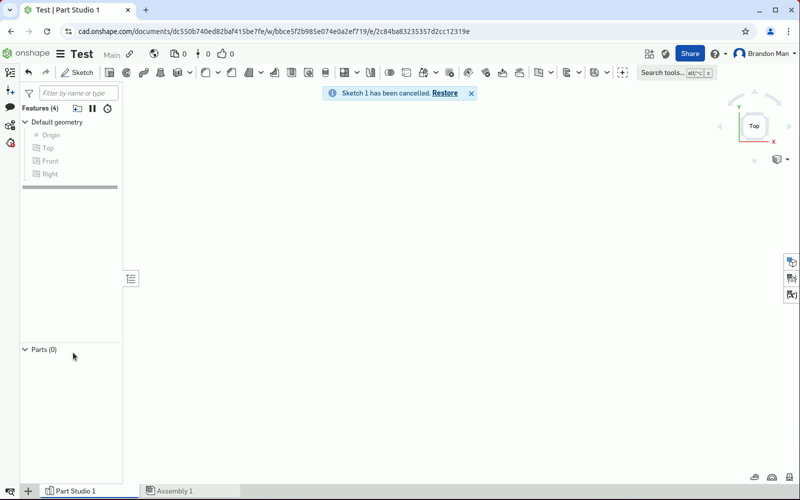
key(up)
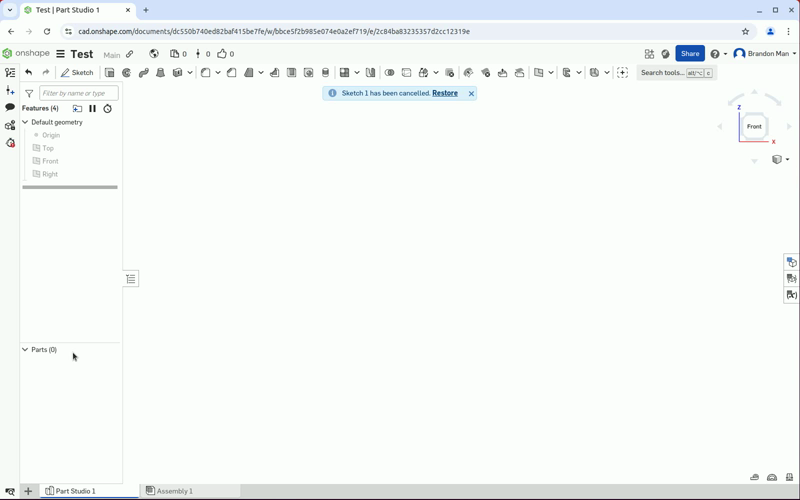
key_up(shift)
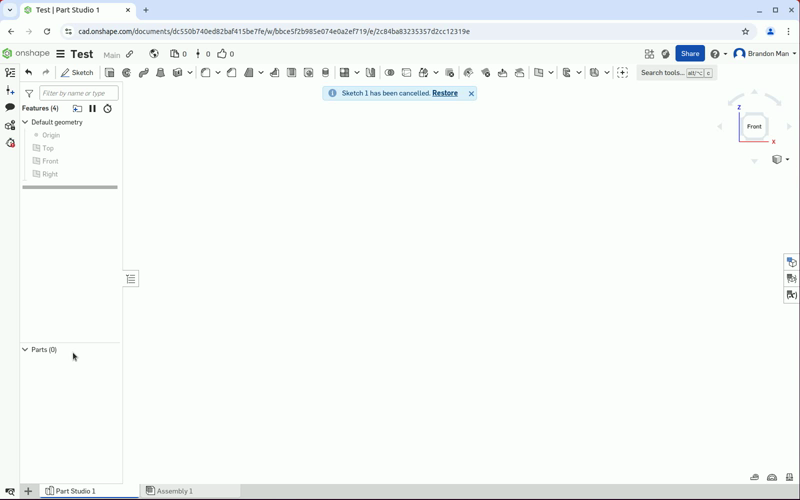
key(space)
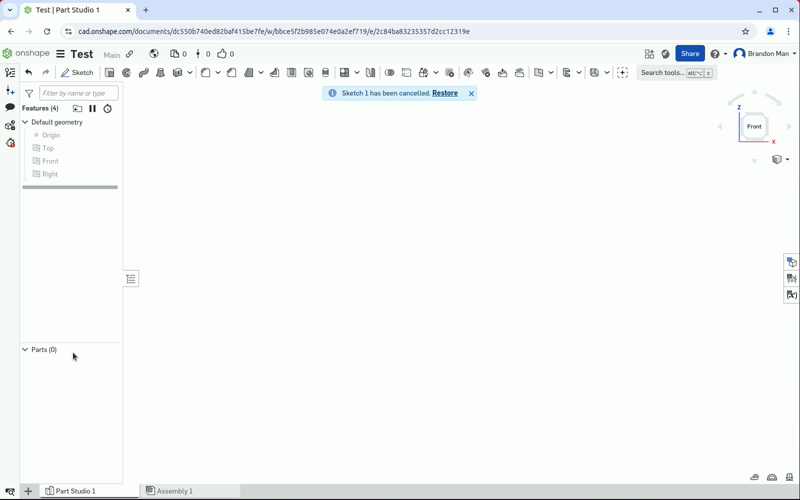
key_down(shift)
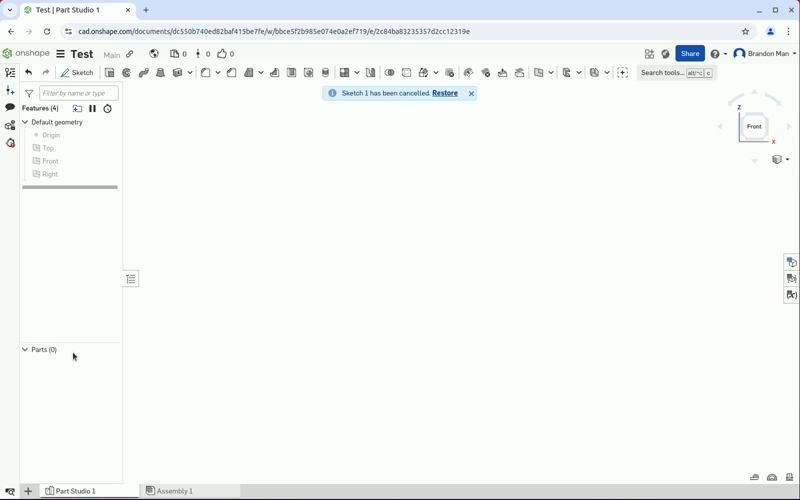
key(left)
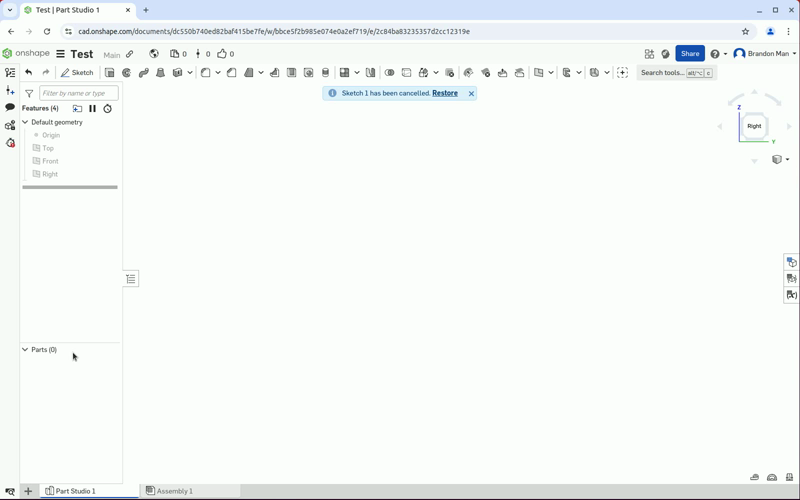
key_up(shift)
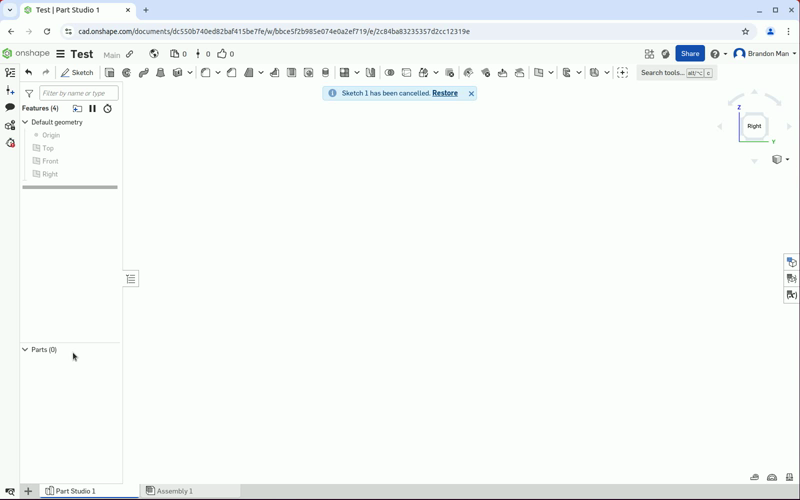
mouse_move(73, 352)
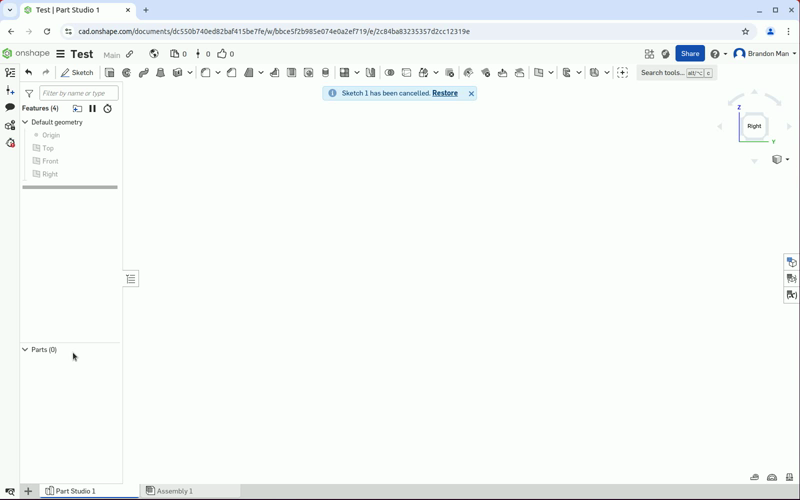
key(shift+y)
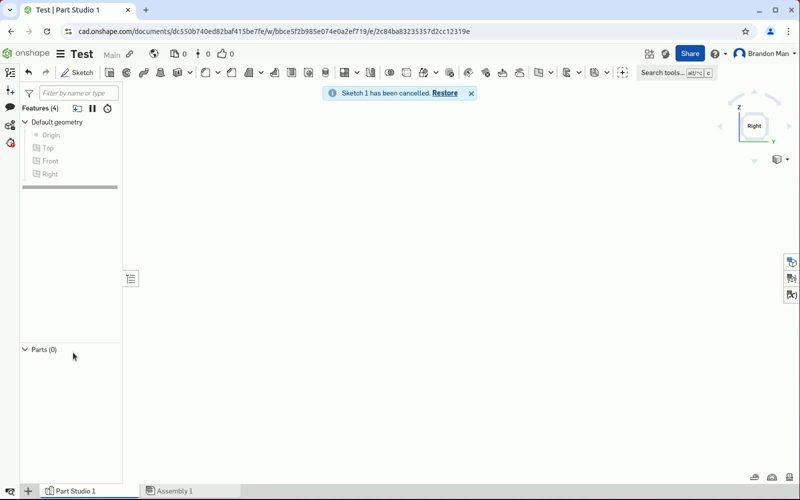
key(shift+s)
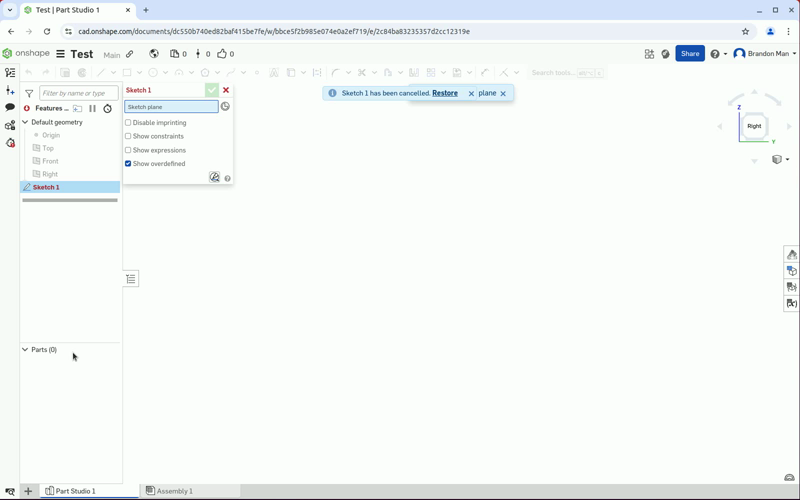
mouse_move(73, 176)
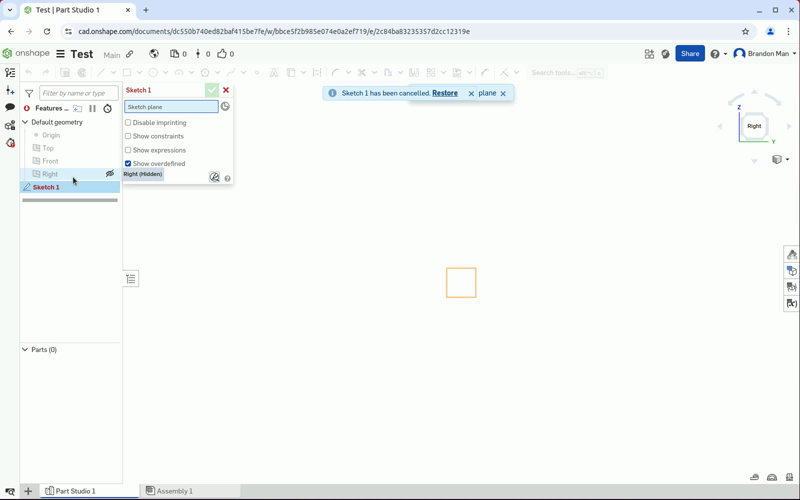
click(73, 176)
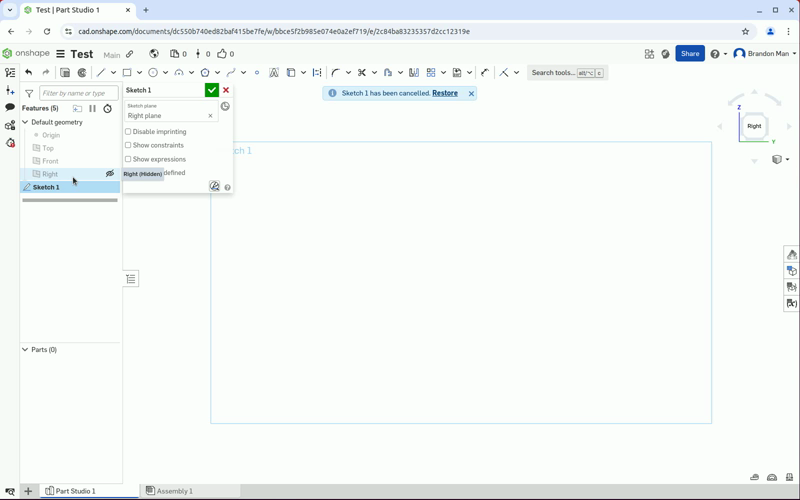
mouse_move(73, 352)
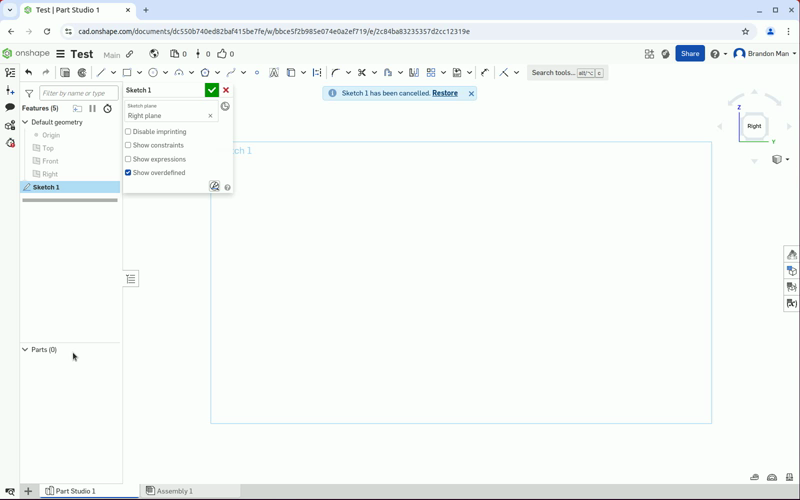
key(y)
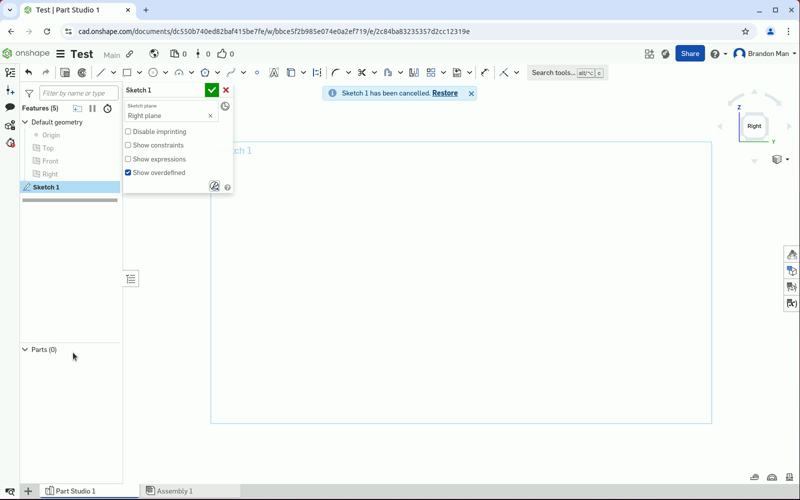
key(l)
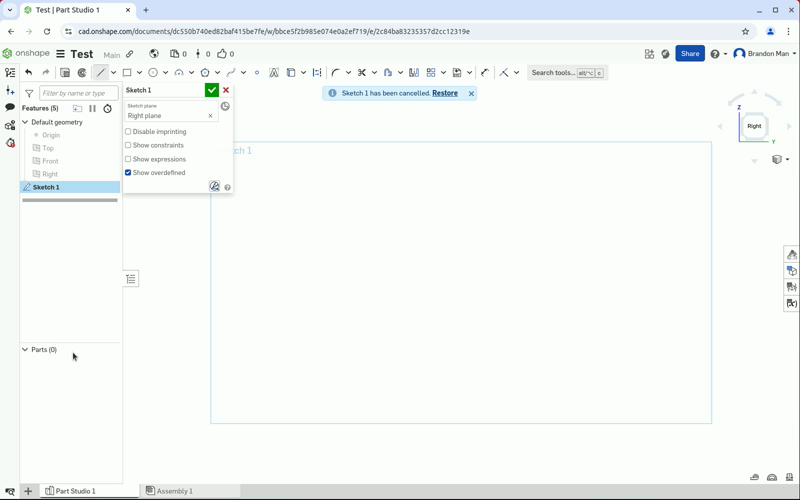
key_down(shift)
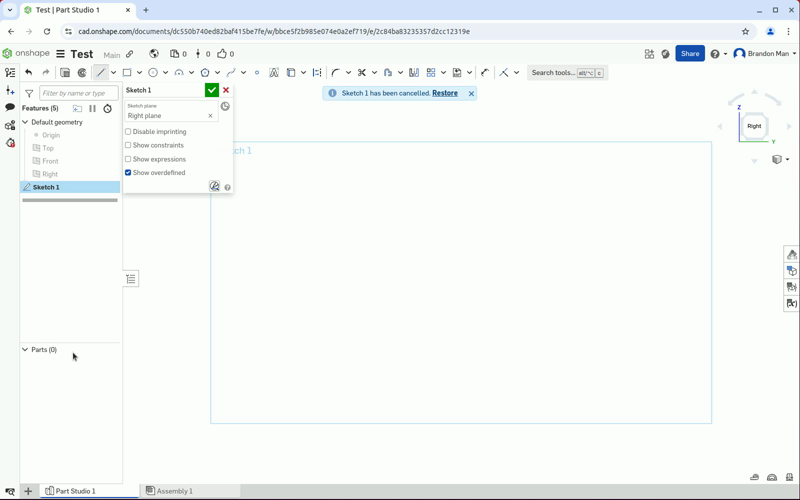
mouse_move(357, 336)
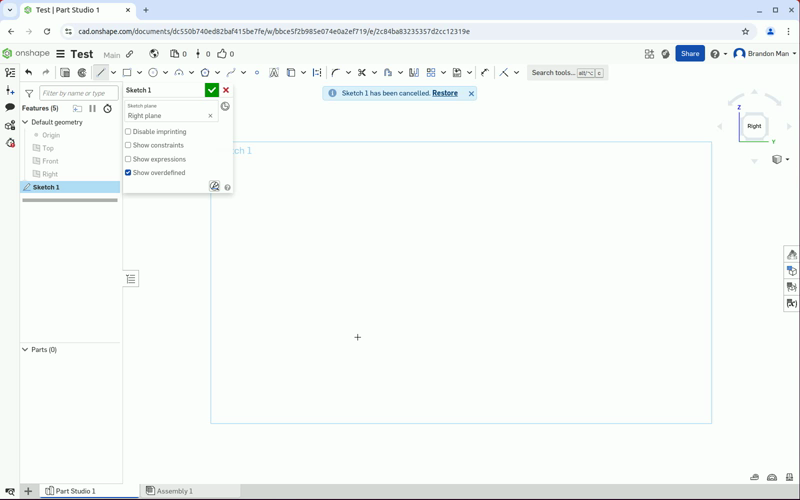
click(357, 336)
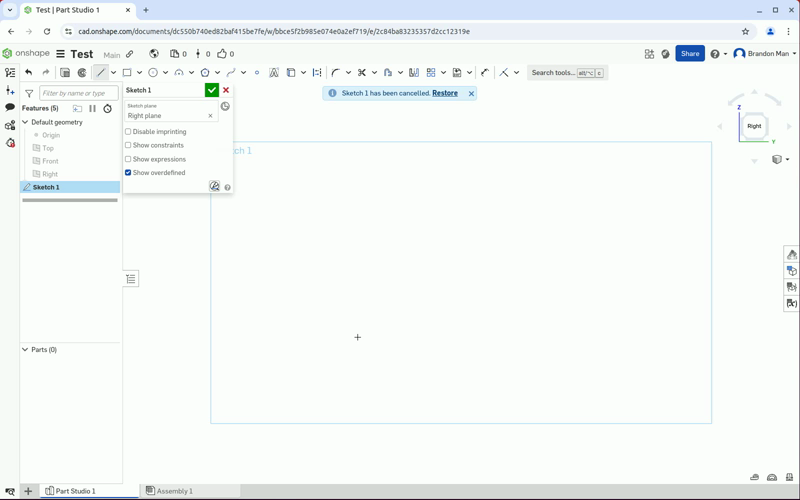
key_up(shift)
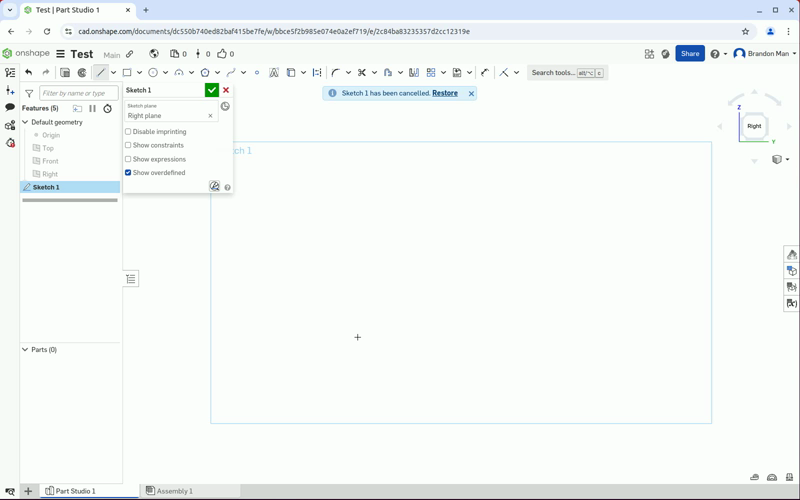
key_down(shift)
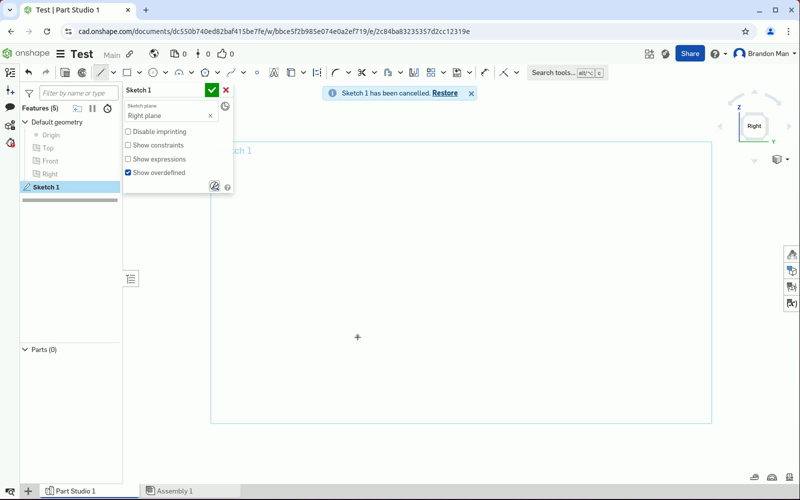
mouse_move(387, 336)
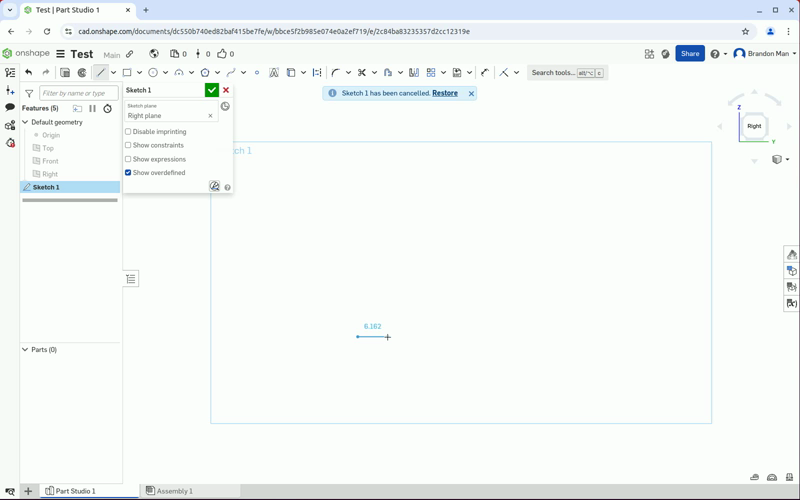
mouse_move(391, 336)
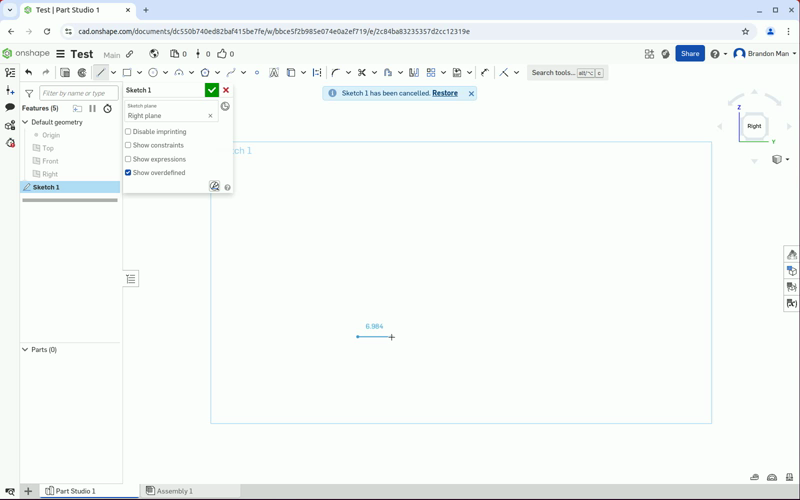
click(391, 336)
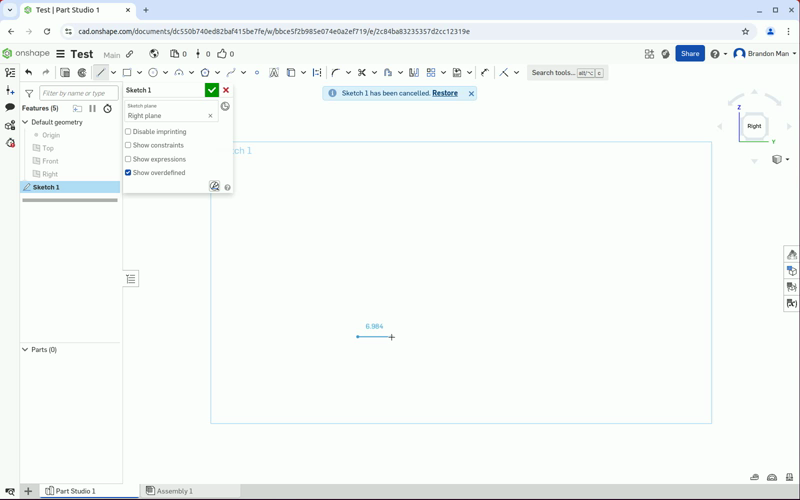
key_up(shift)
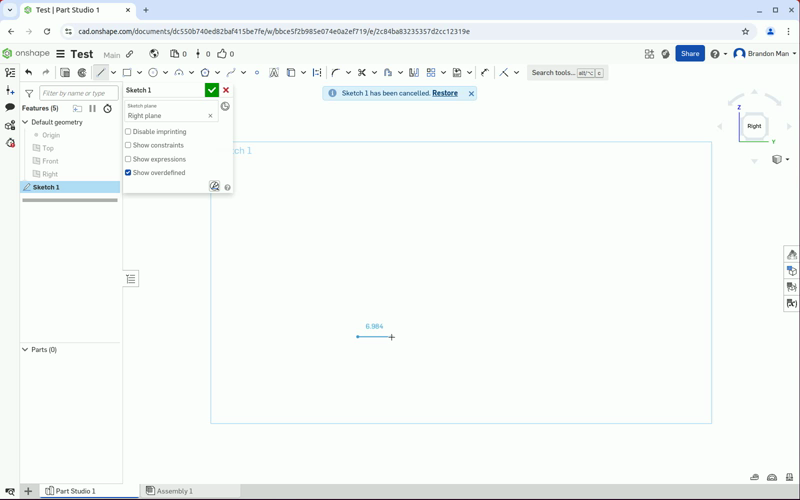
key_down(shift)
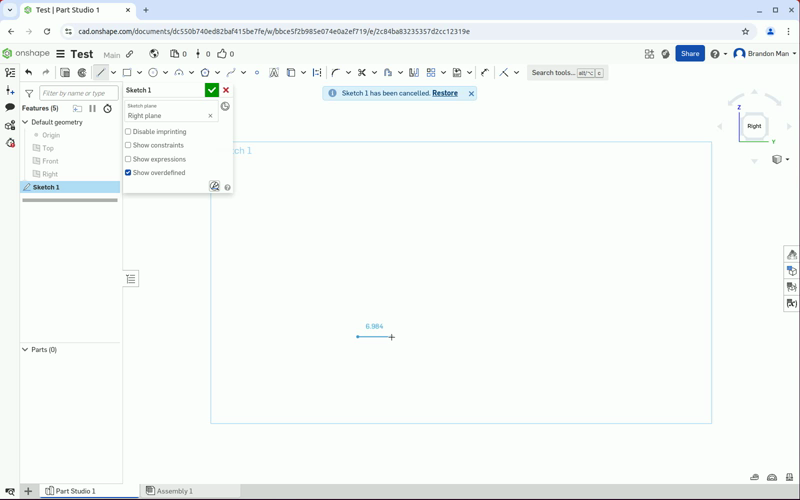
mouse_move(391, 228)
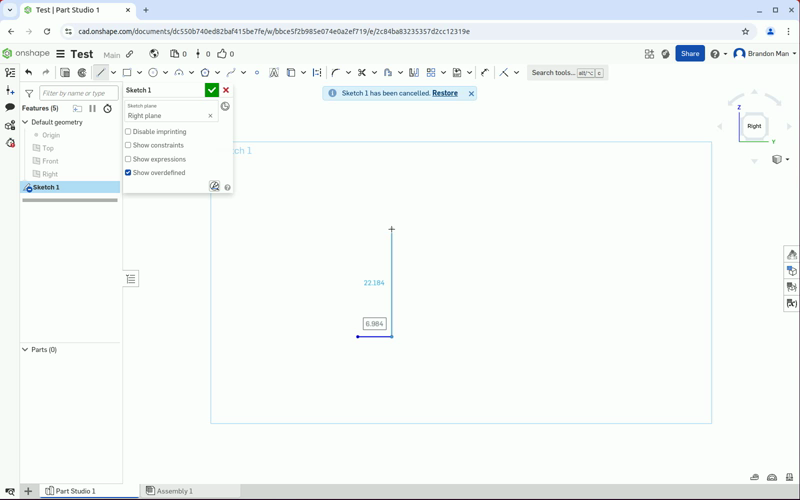
click(391, 228)
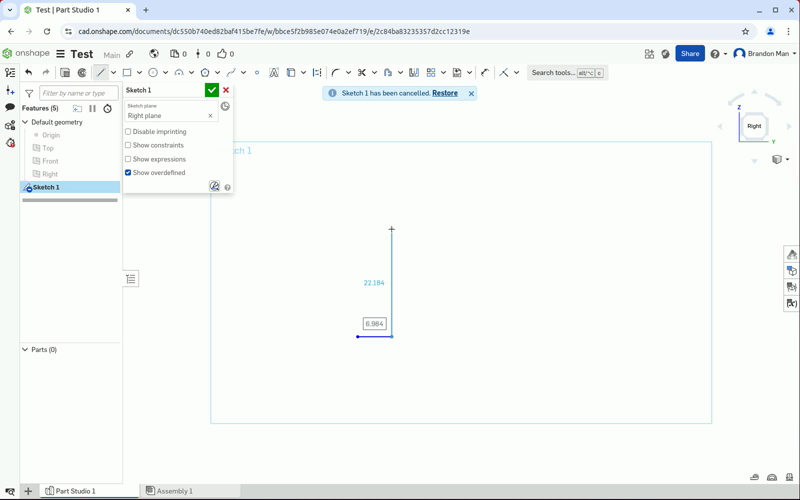
key_up(shift)
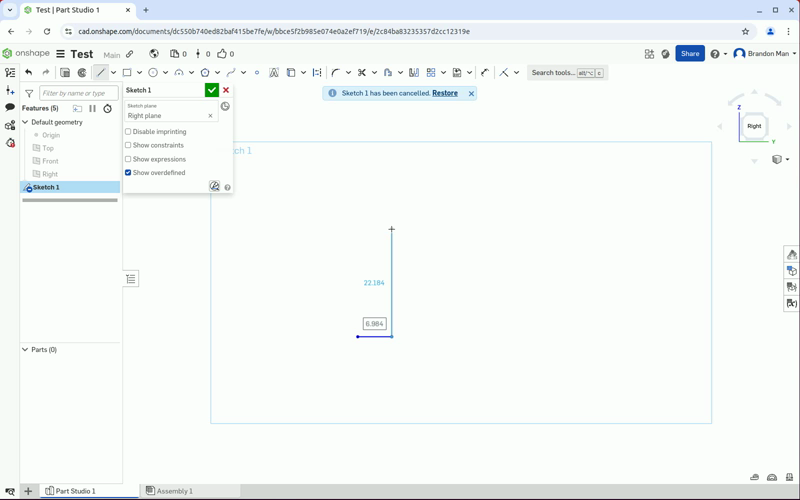
key_down(shift)
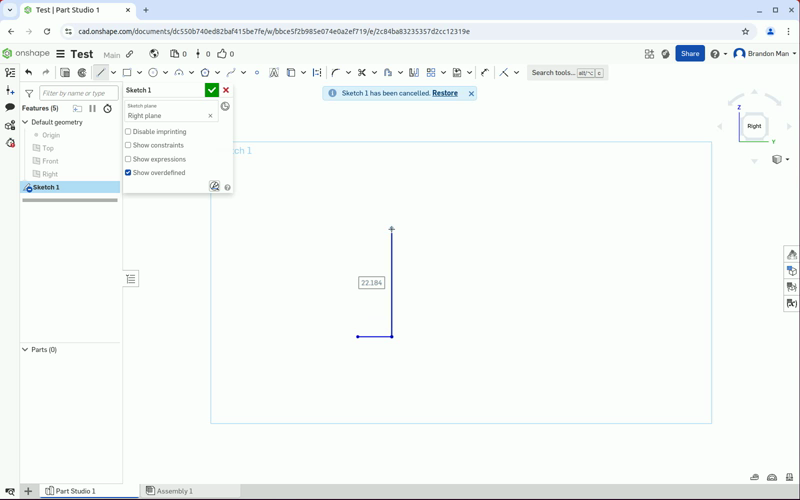
mouse_move(421, 228)
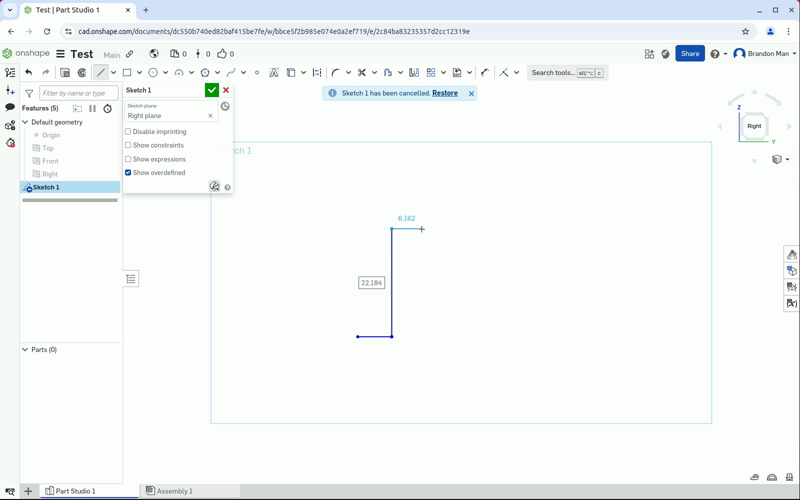
mouse_move(357, 228)
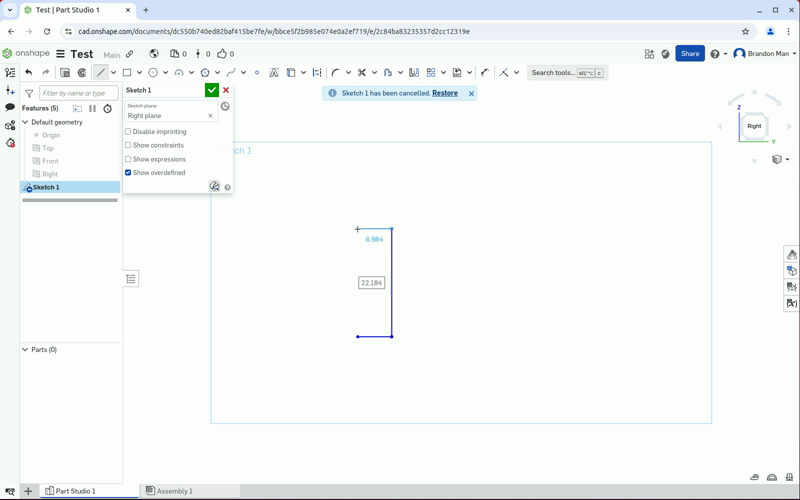
click(357, 228)
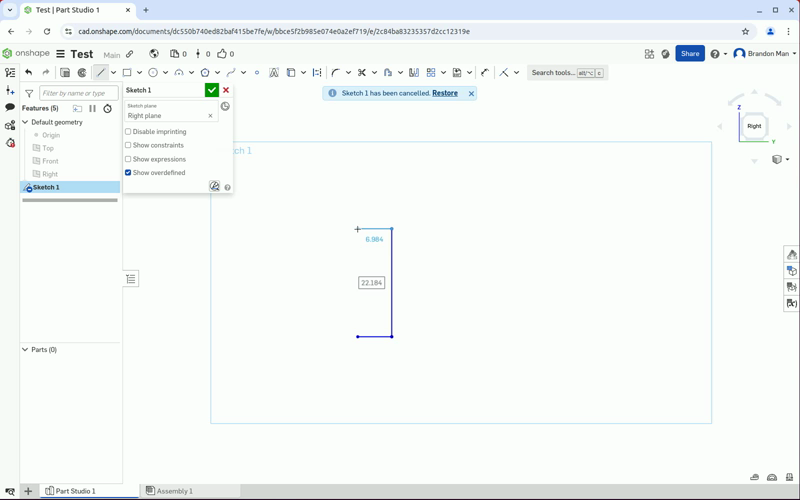
key_up(shift)
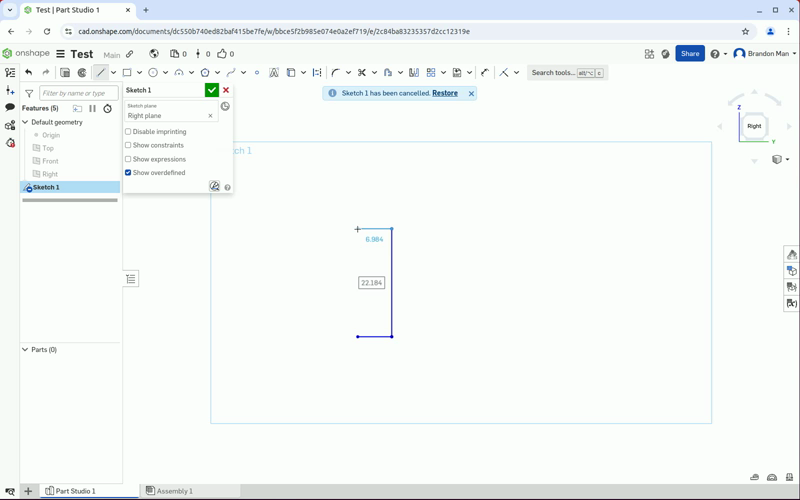
key_down(shift)
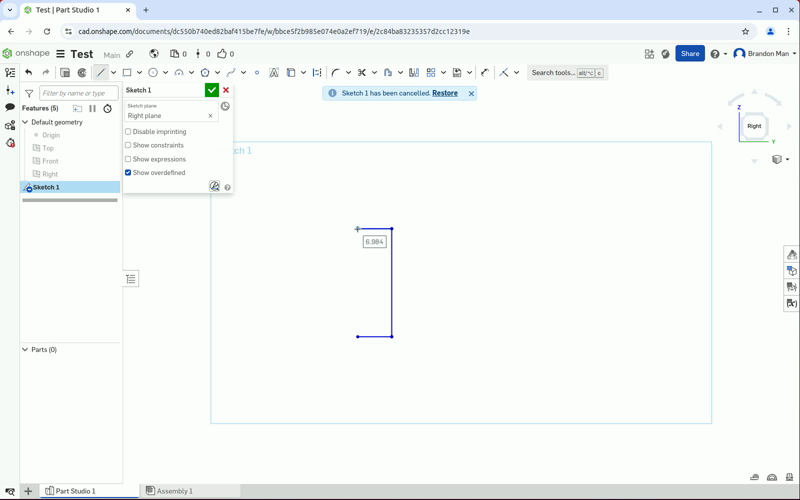
mouse_move(357, 336)
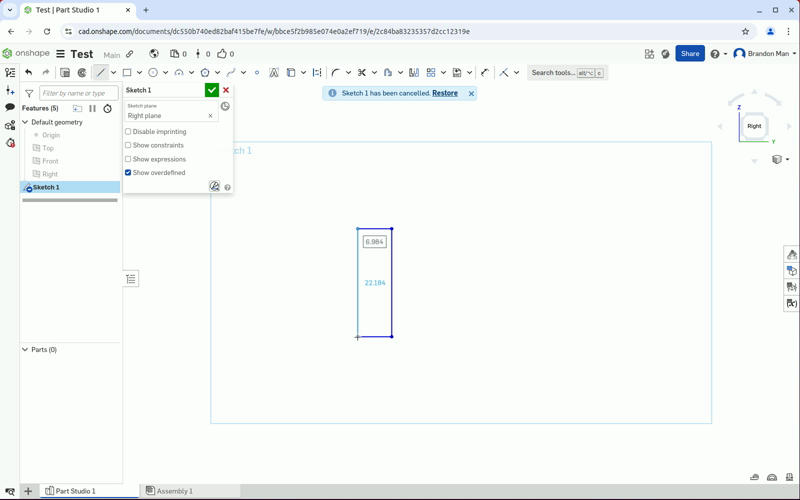
key_up(shift)
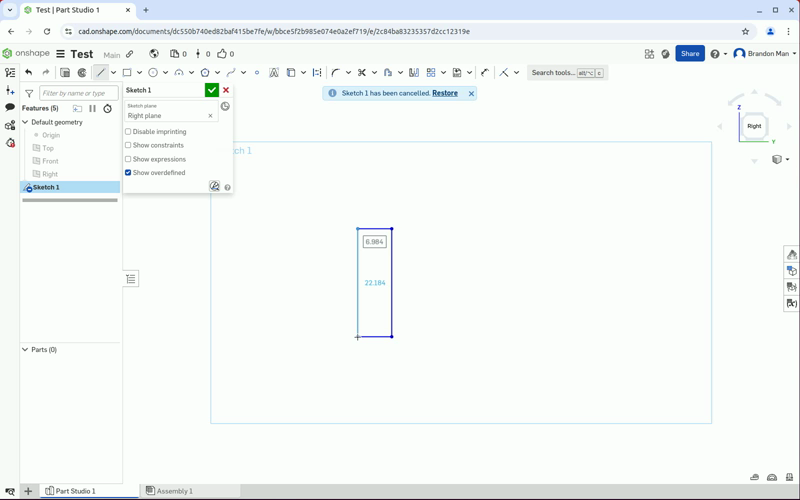
click(357, 336)
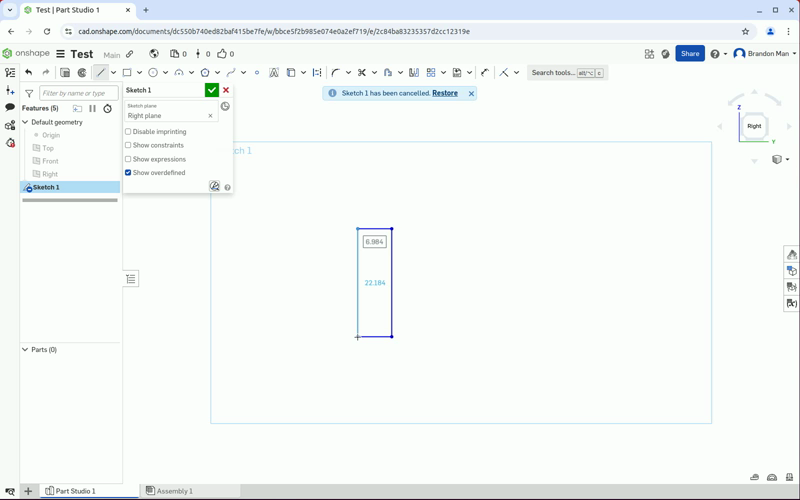
key(esc)
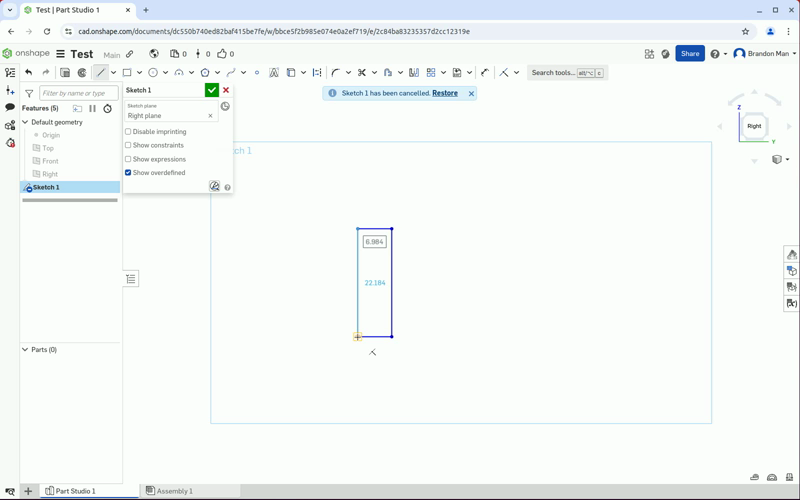
mouse_move(373, 254)
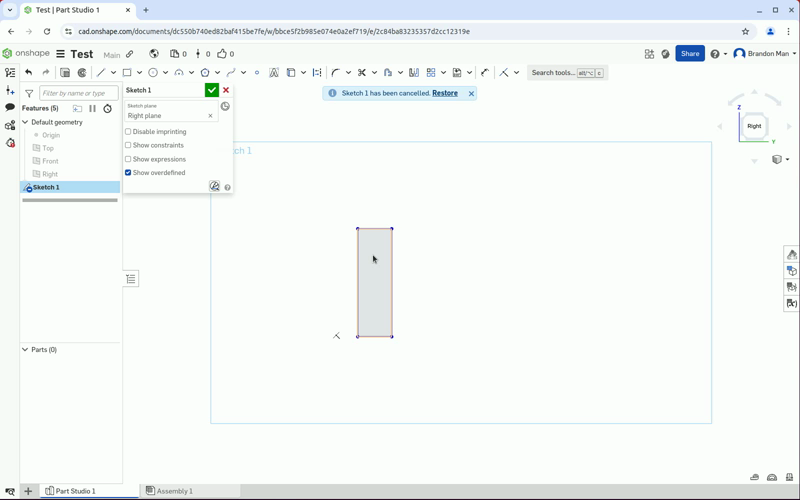
click(373, 254)
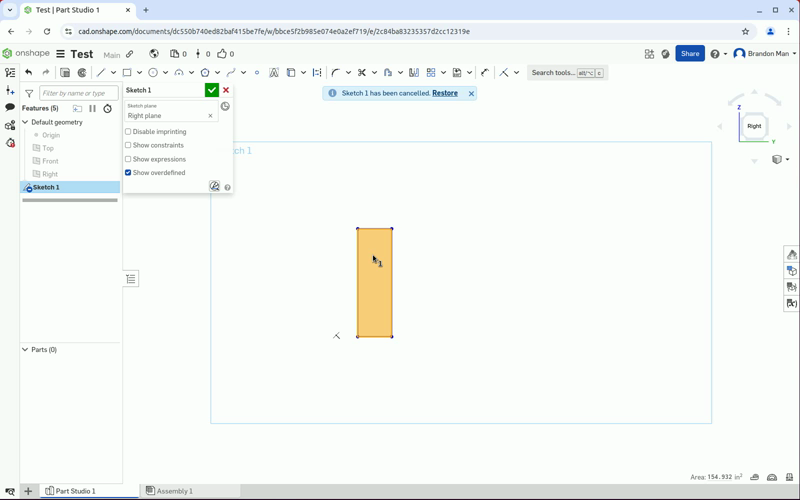
mouse_move(73, 352)
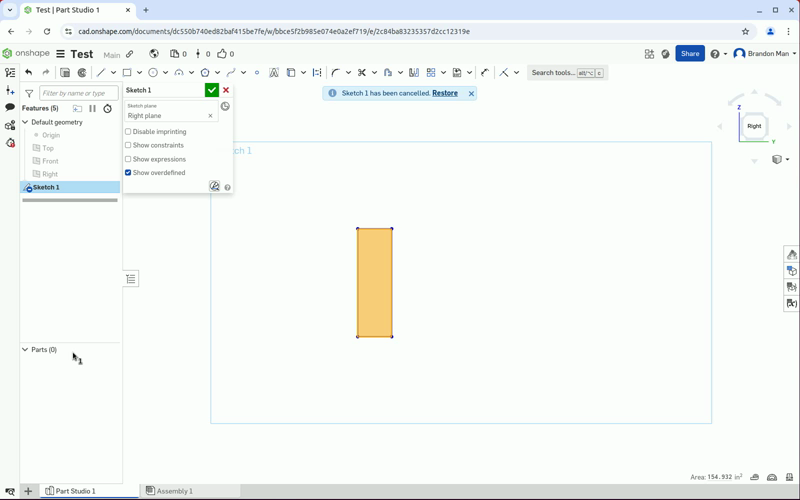
key(shift+y)
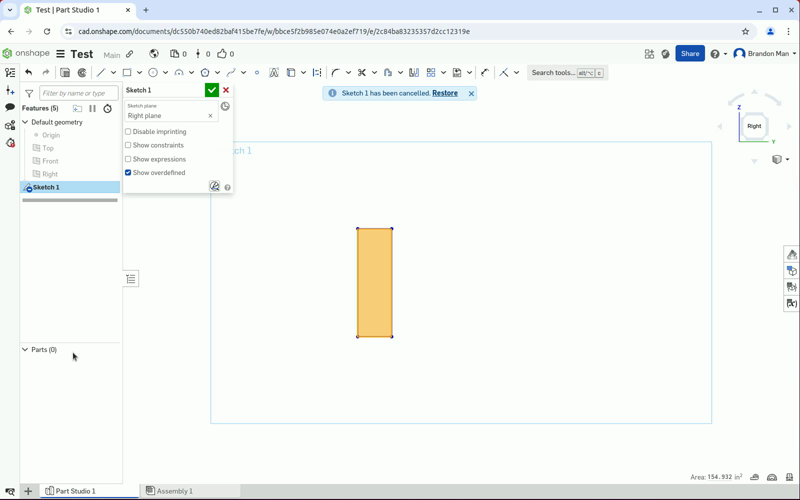
key(shift+e)
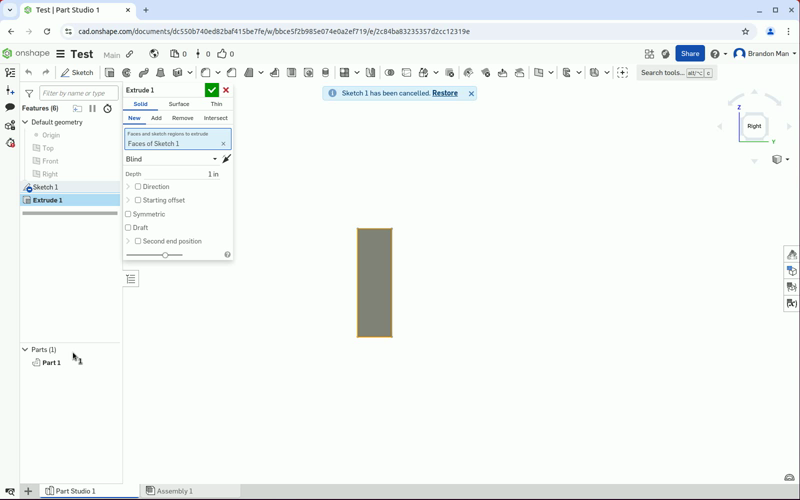
mouse_move(143, 106)
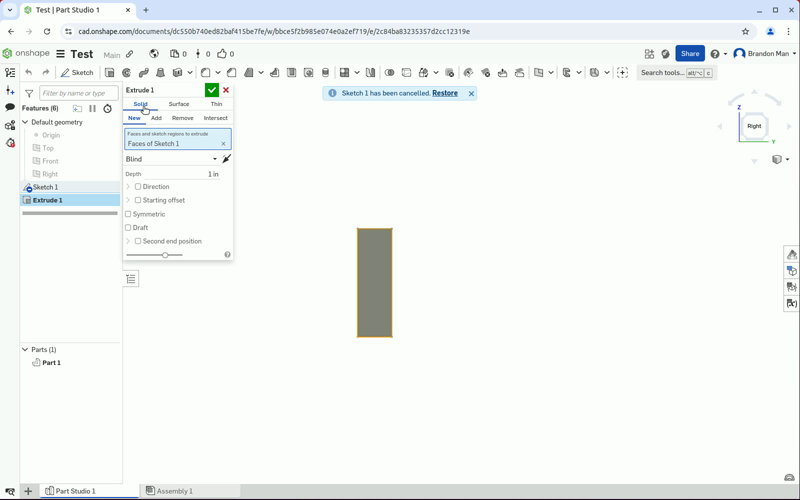
click(143, 106)
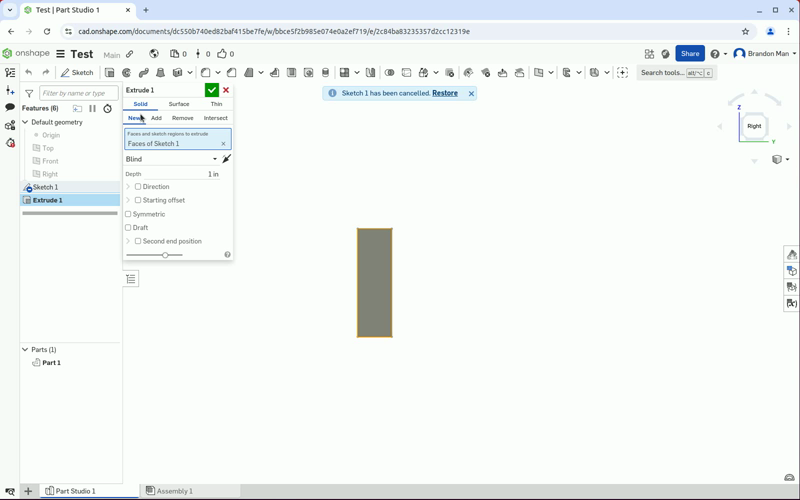
mouse_move(137, 120)
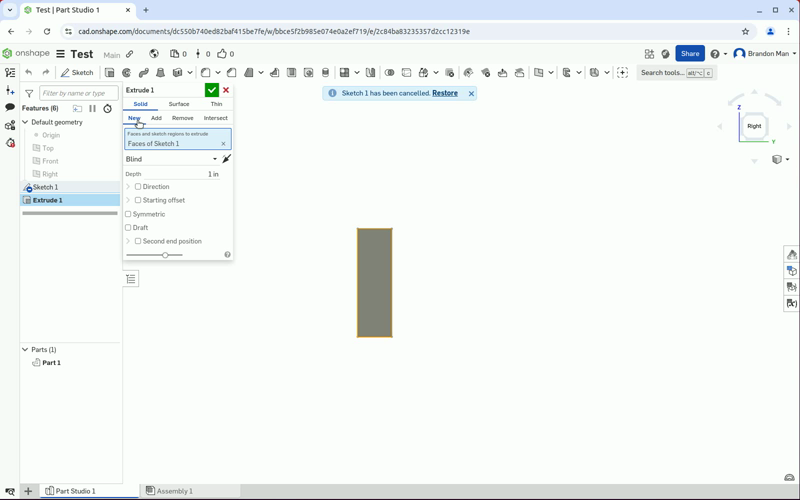
click(137, 120)
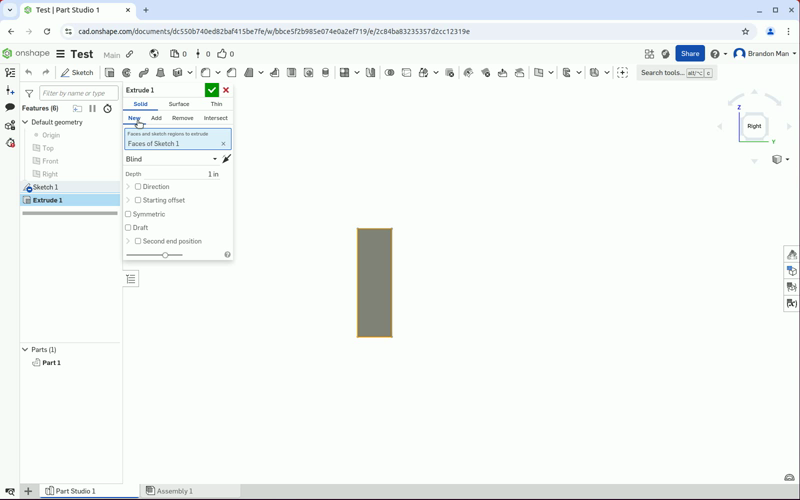
key(tab, 4)
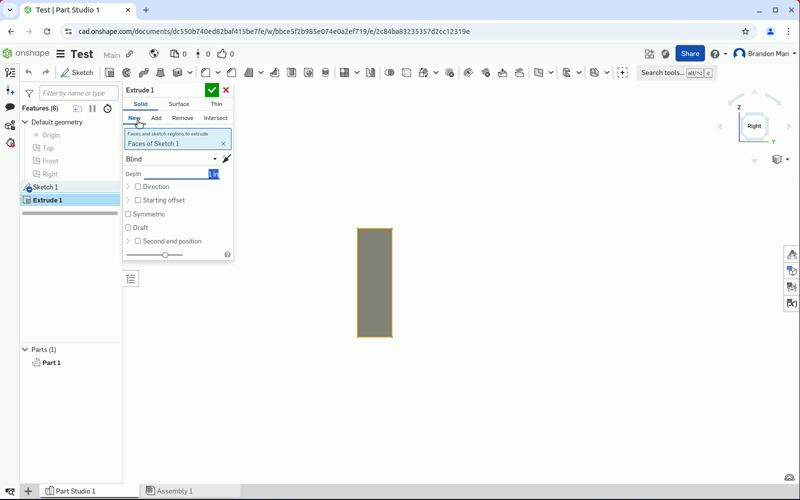
text(5.536)
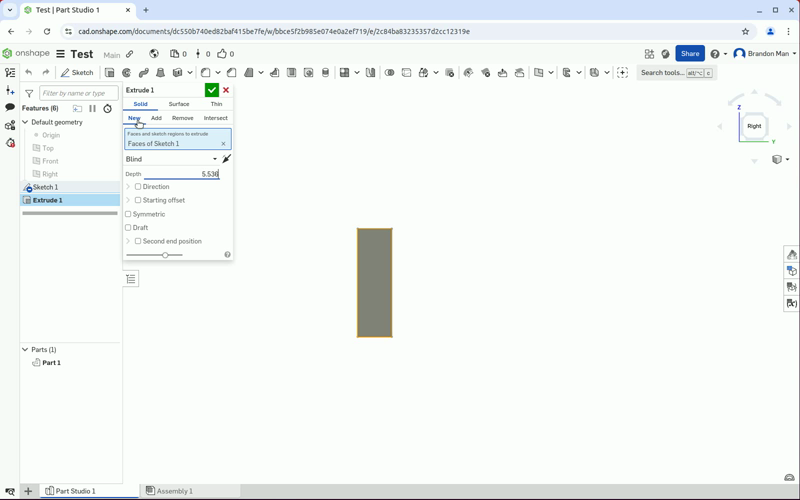
key(enter)
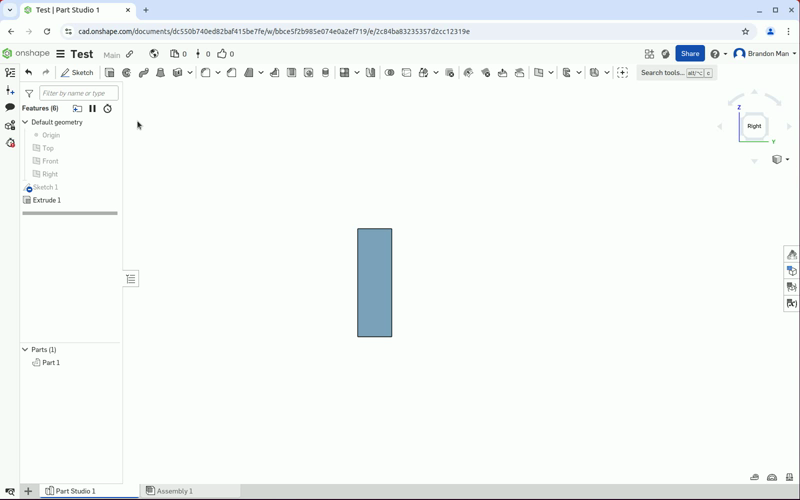
key(shift+h)
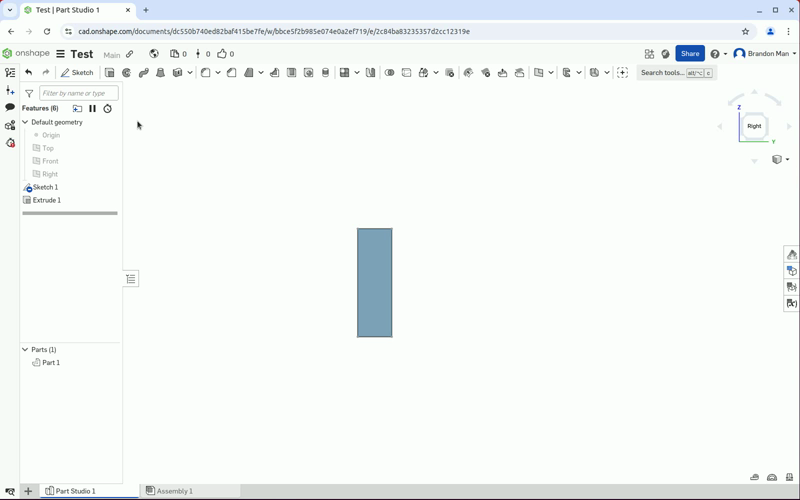
key(shift+h)
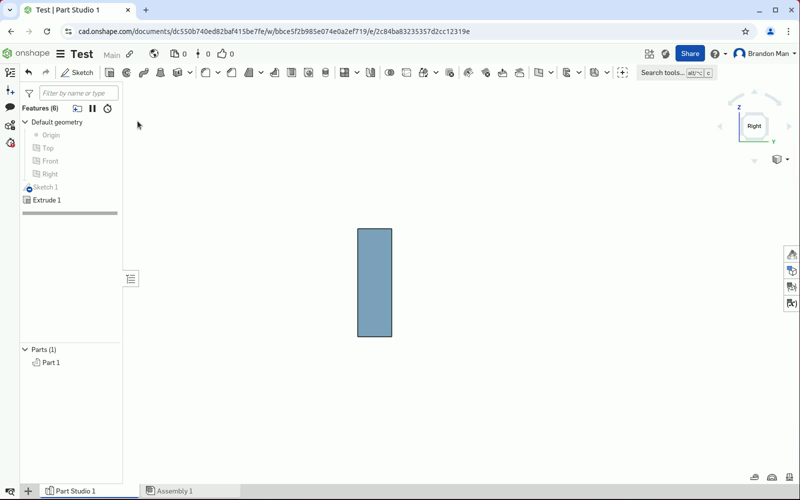
mouse_move(73, 189)
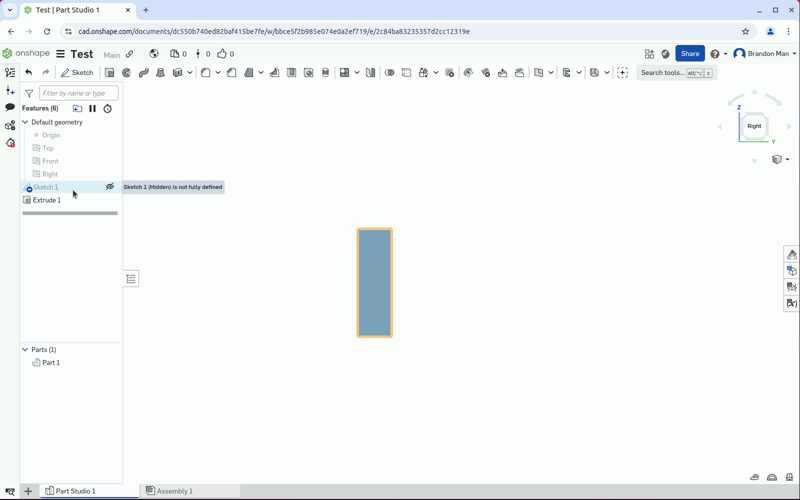
click(73, 189)
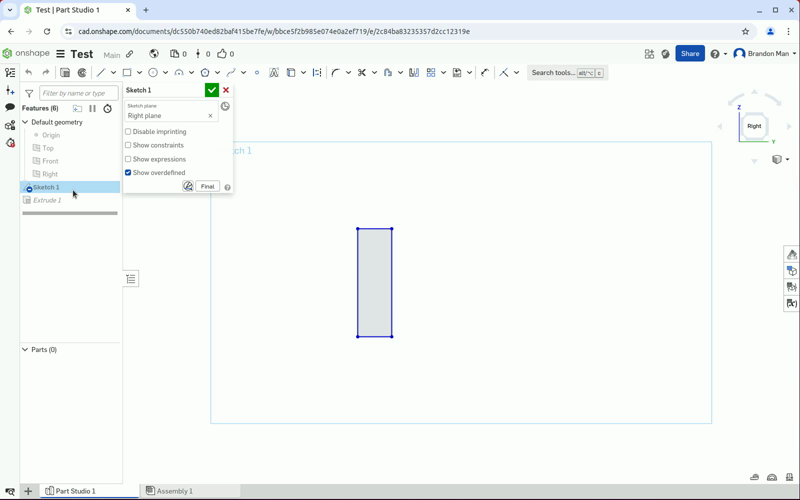
mouse_move(229, 92)
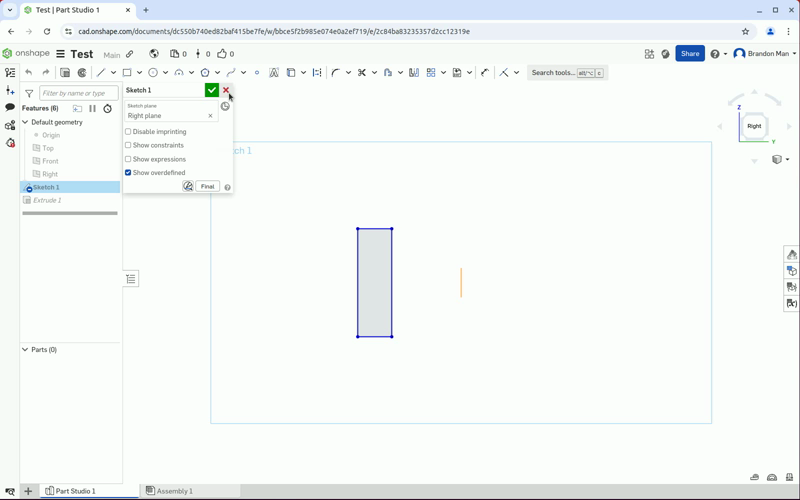
click(229, 92)
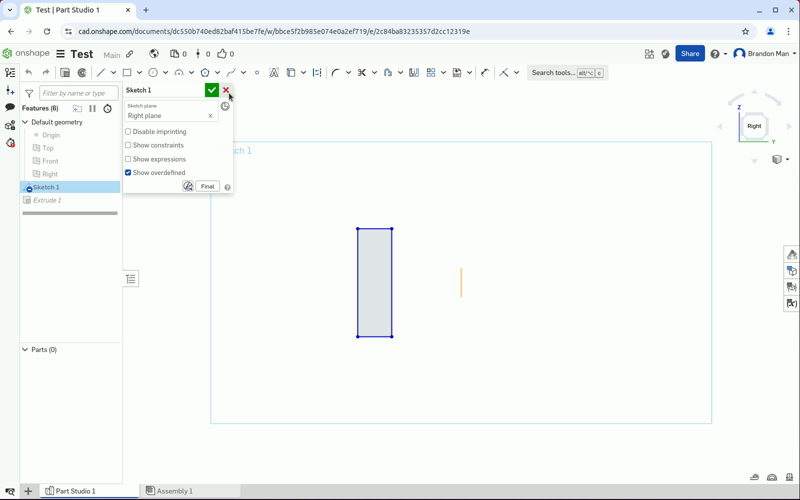
key(shift+s)
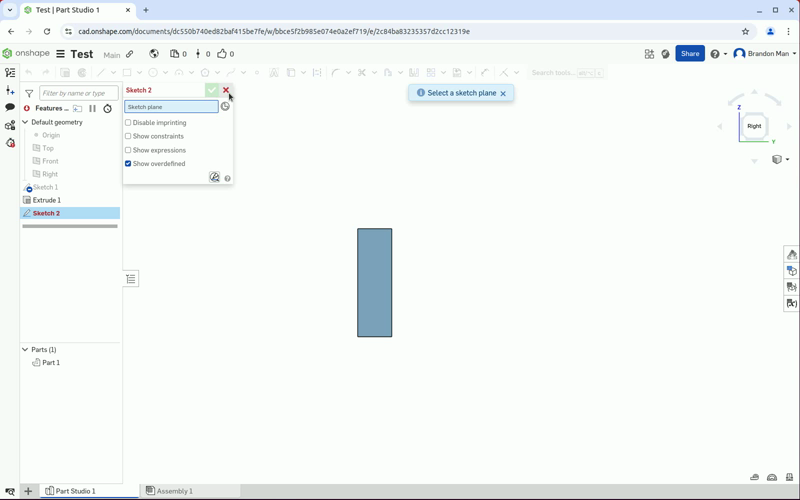
mouse_move(73, 176)
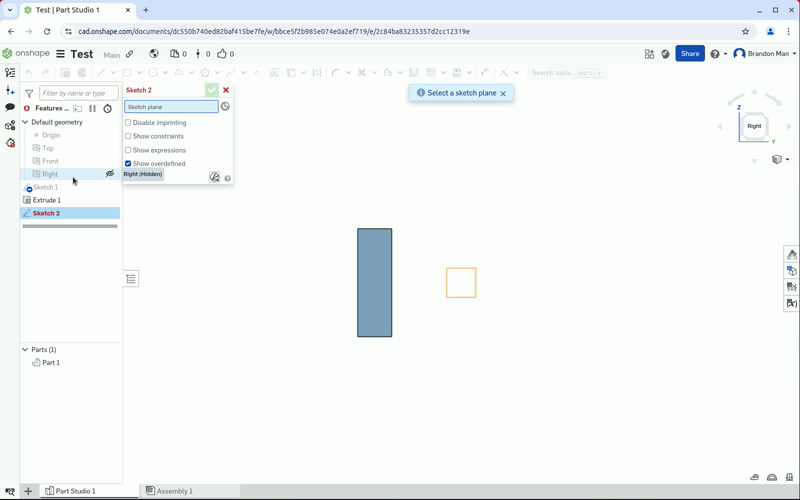
click(73, 176)
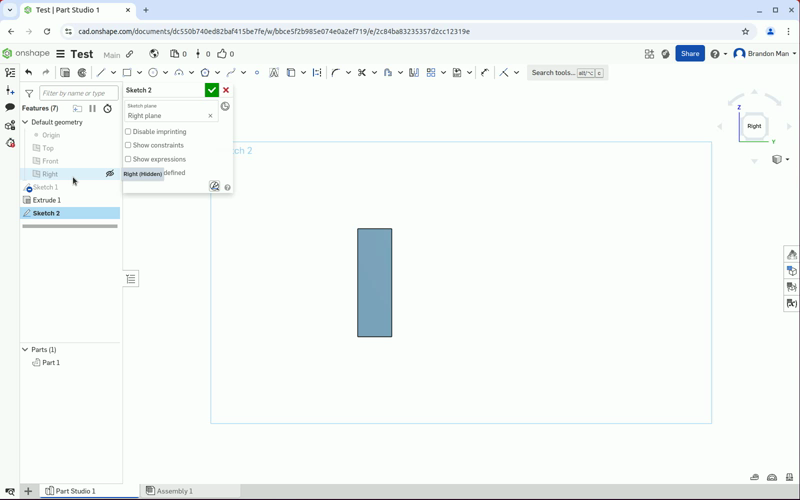
mouse_move(73, 352)
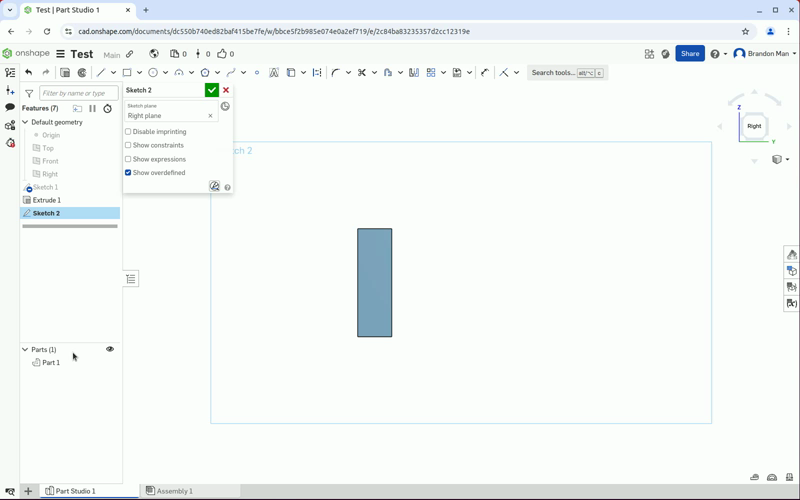
key(y)
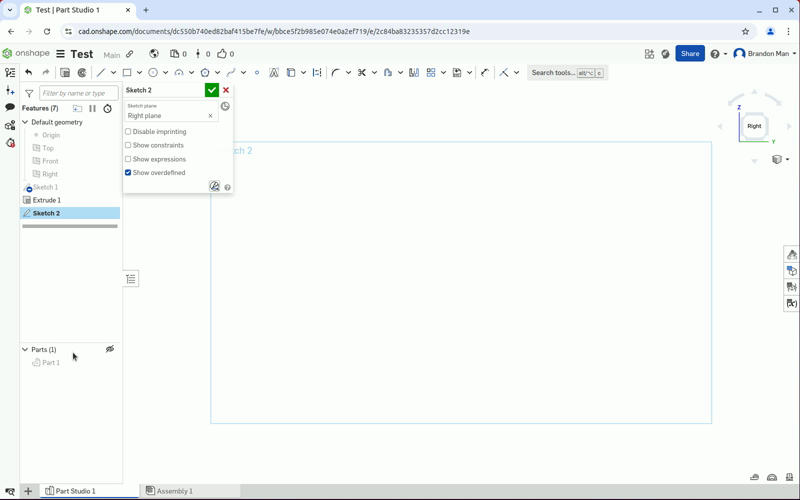
key(l)
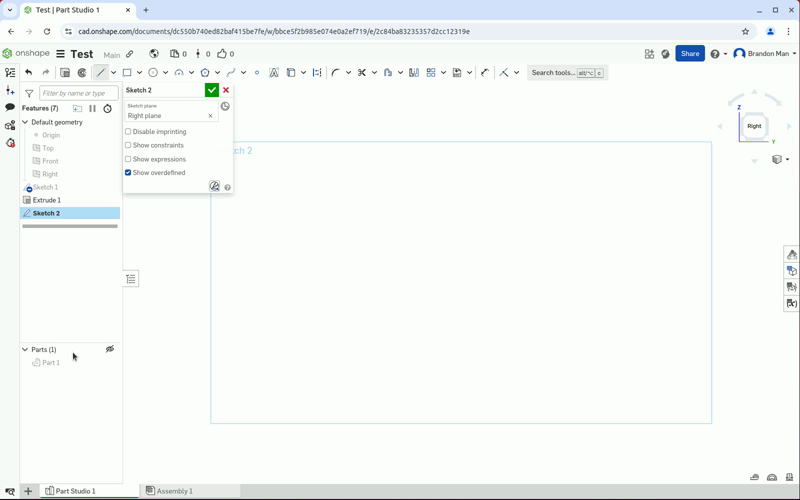
key_down(shift)
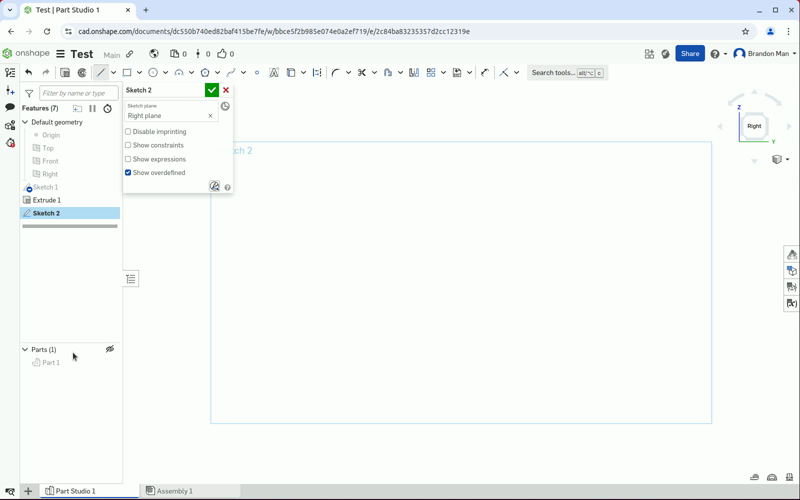
mouse_move(553, 336)
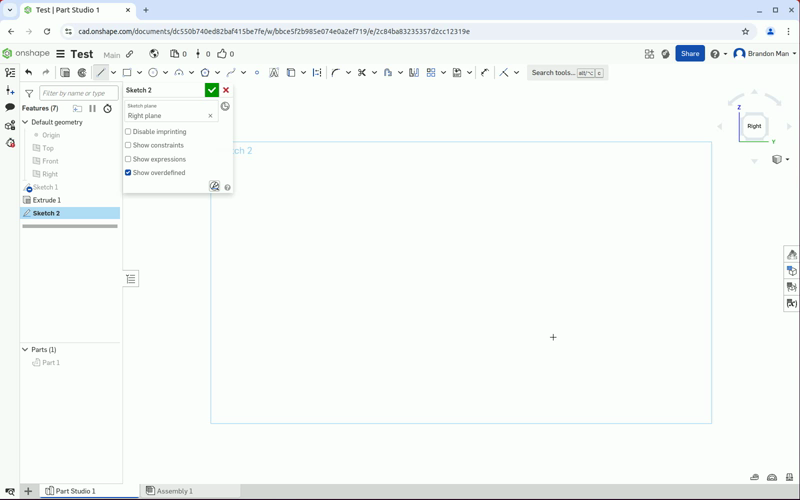
click(553, 336)
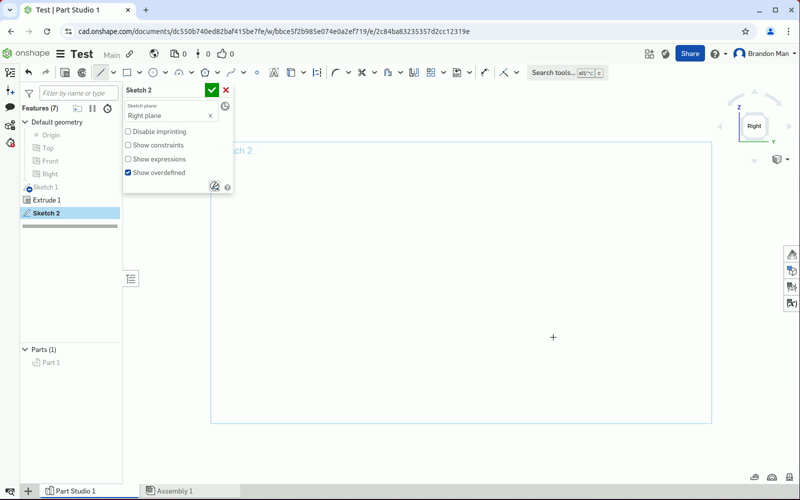
key_up(shift)
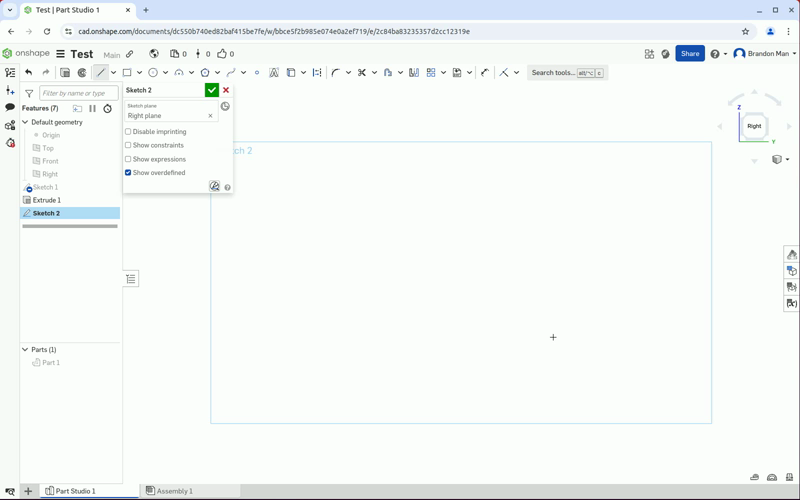
key_down(shift)
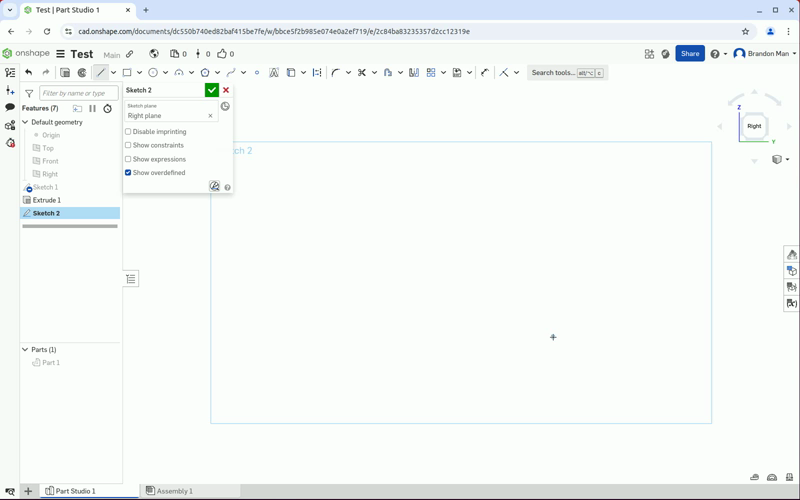
mouse_move(583, 336)
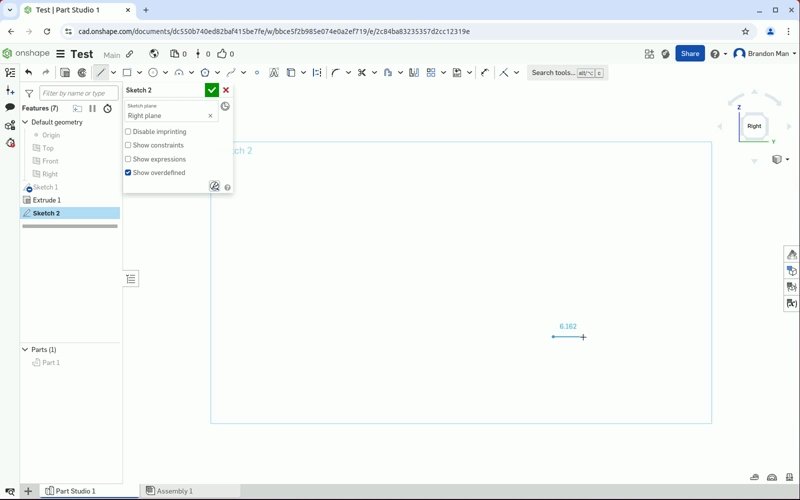
mouse_move(573, 336)
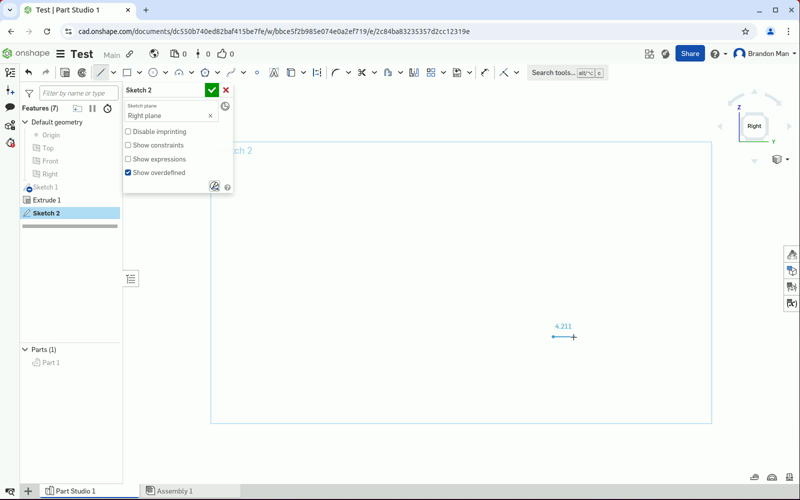
click(573, 336)
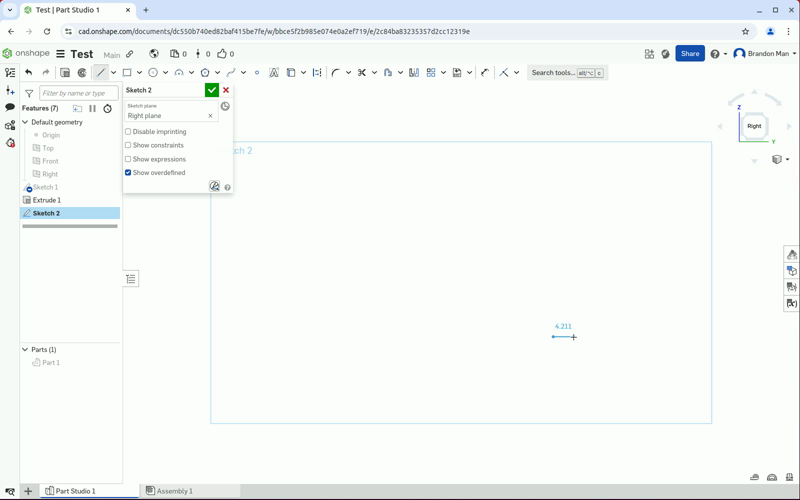
key_up(shift)
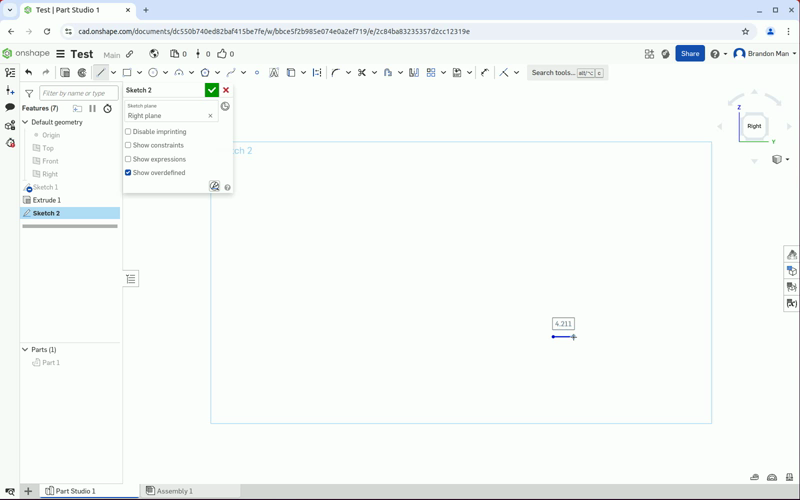
key_down(shift)
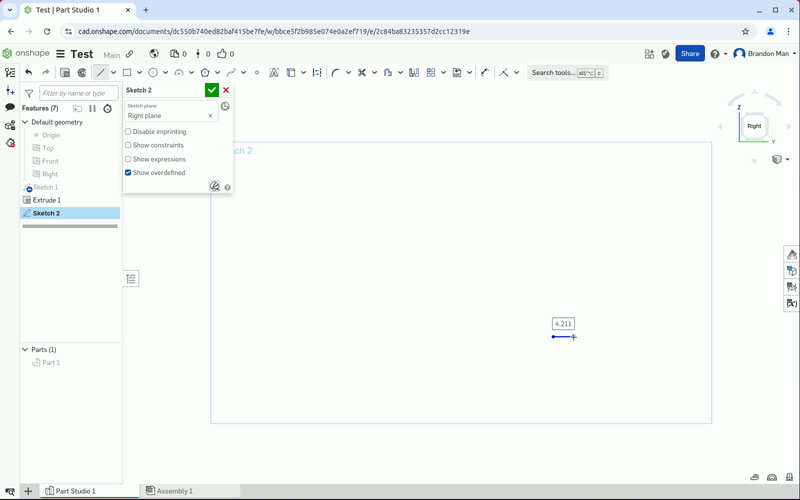
mouse_move(573, 228)
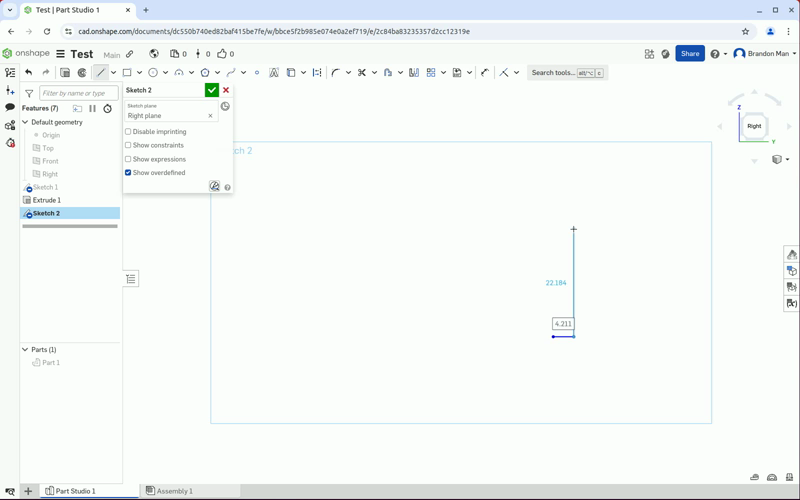
click(573, 228)
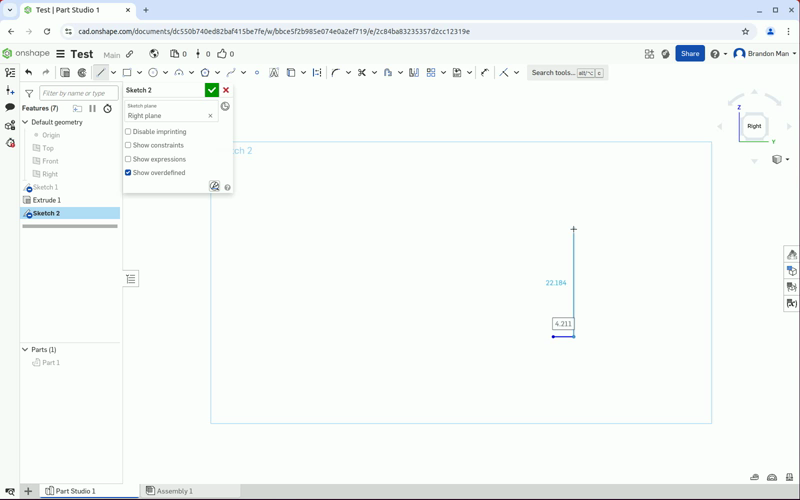
key_up(shift)
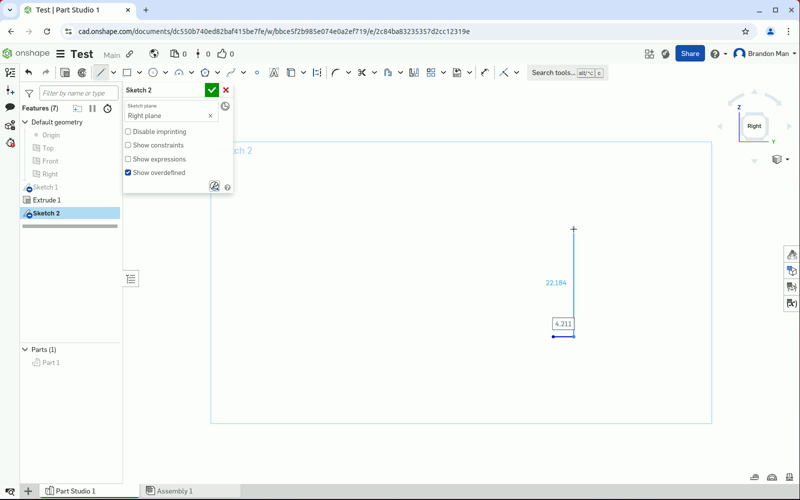
key_down(shift)
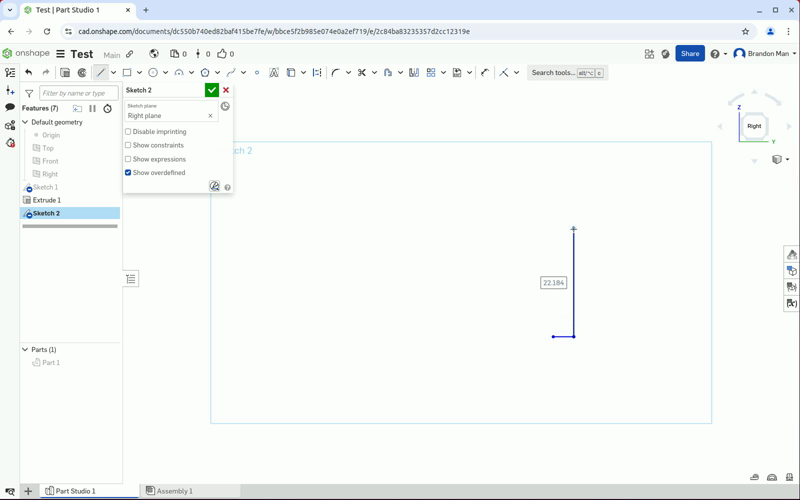
mouse_move(589, 228)
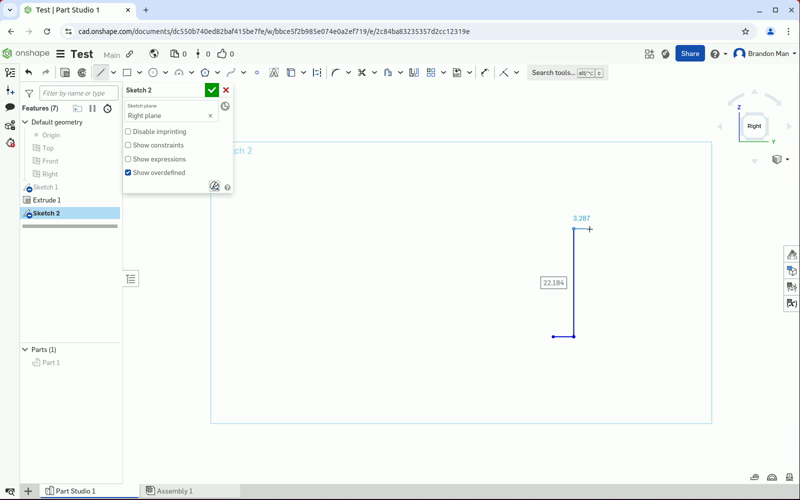
mouse_move(553, 228)
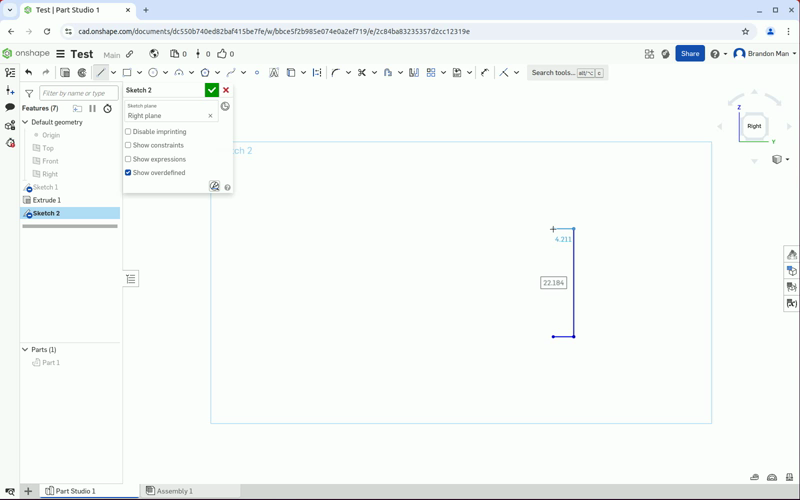
click(553, 228)
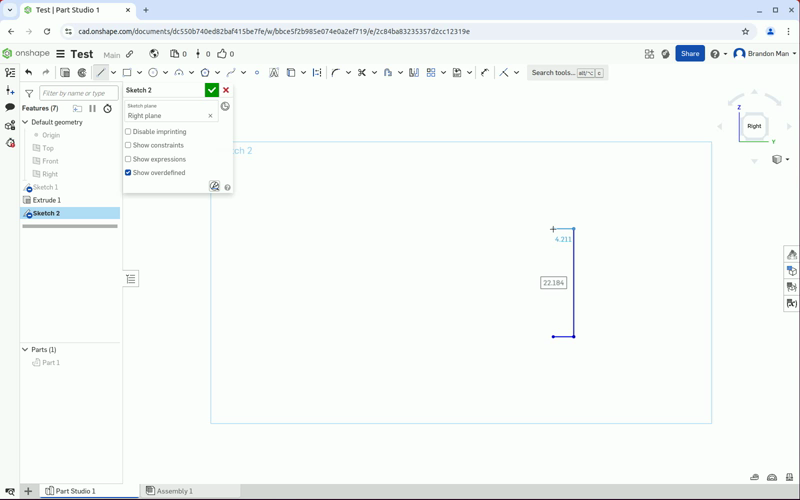
key_up(shift)
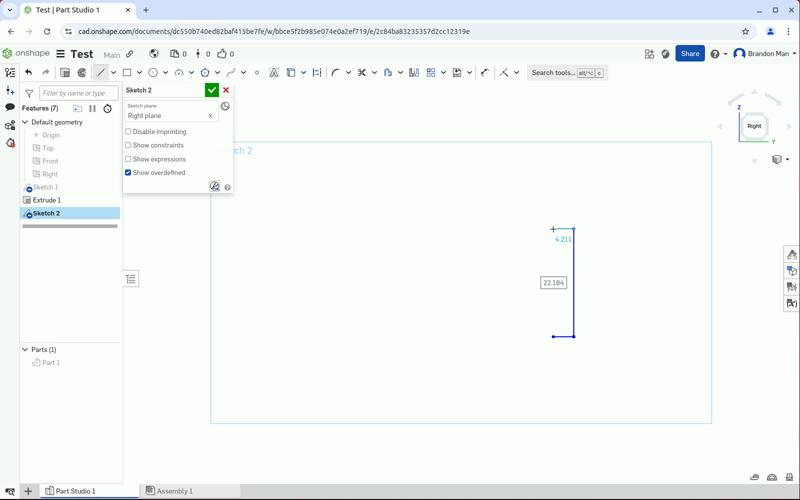
key_down(shift)
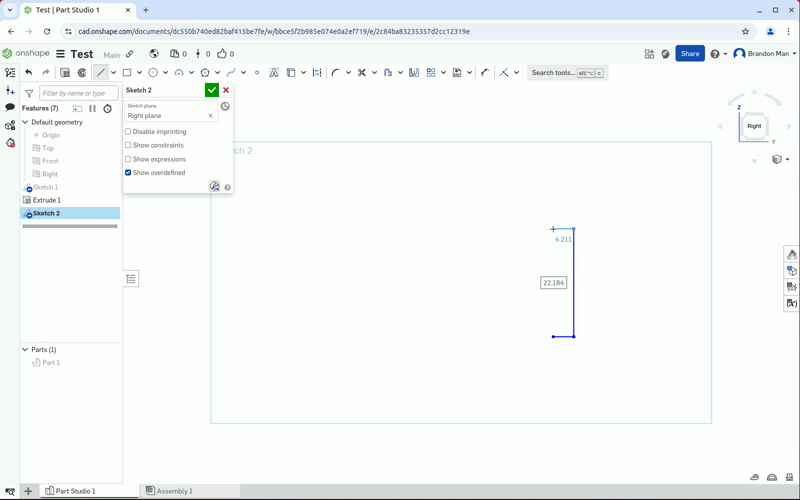
mouse_move(553, 336)
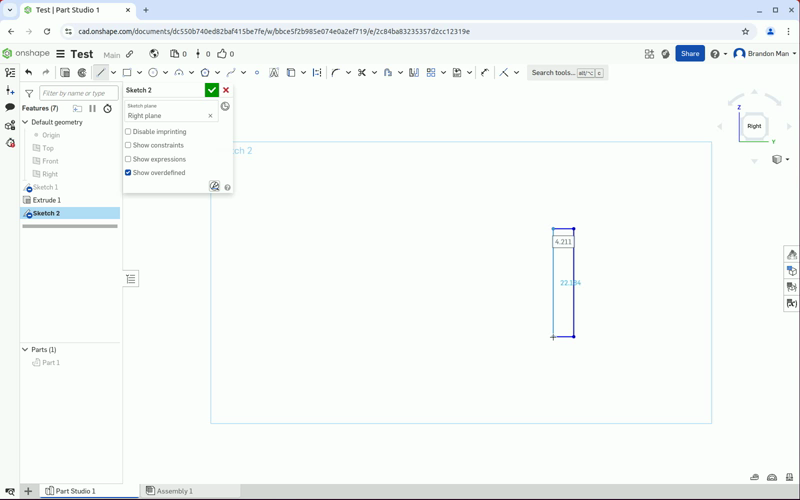
key_up(shift)
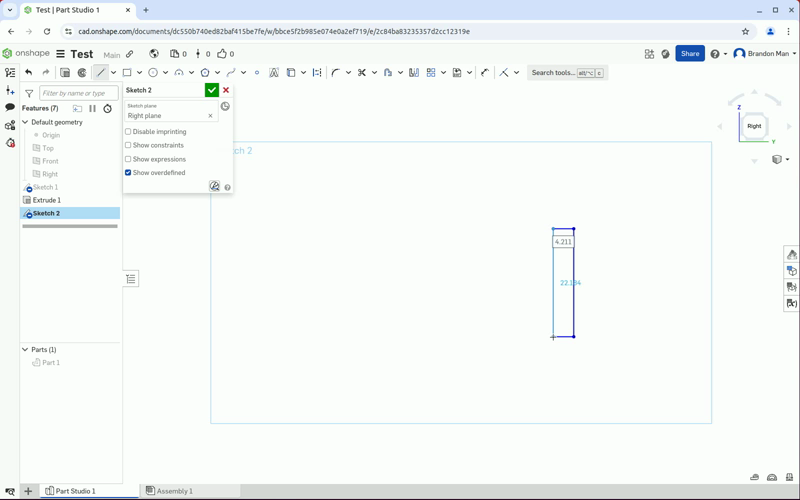
click(553, 336)
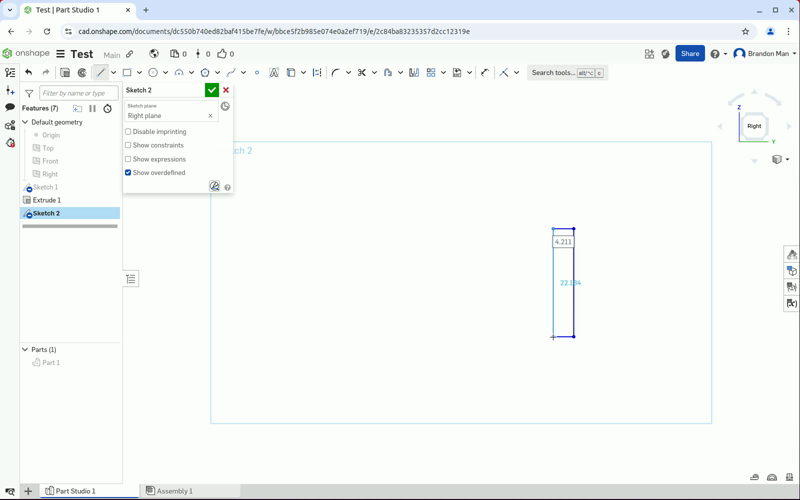
key(esc)
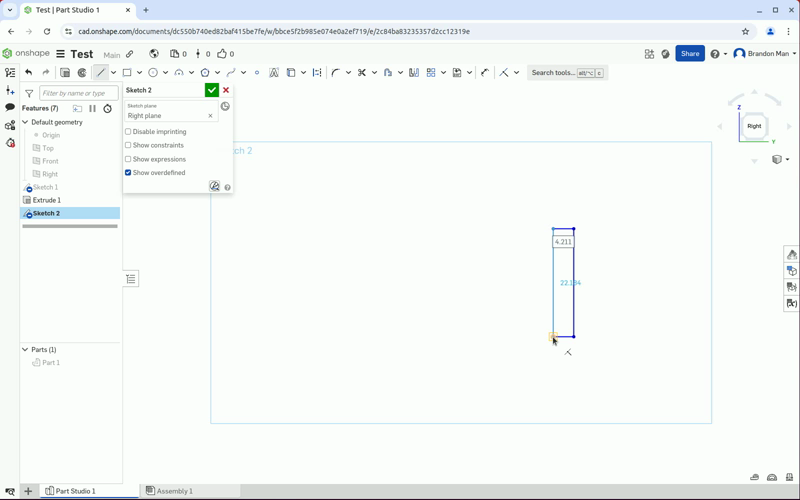
mouse_move(558, 329)
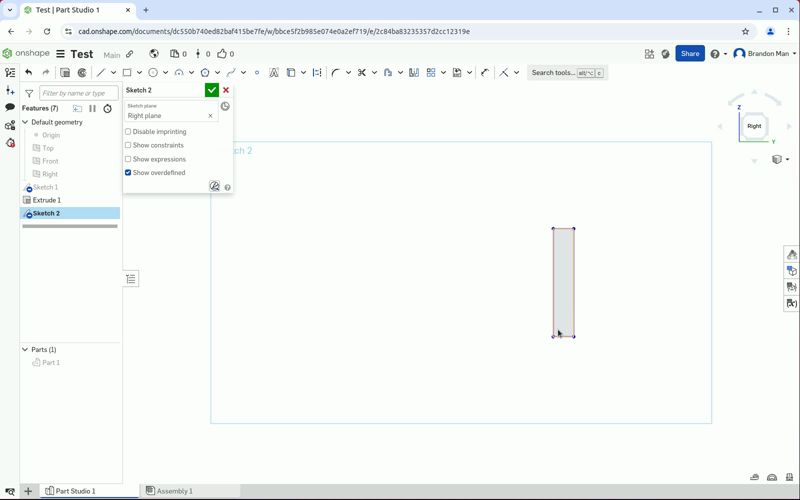
click(558, 329)
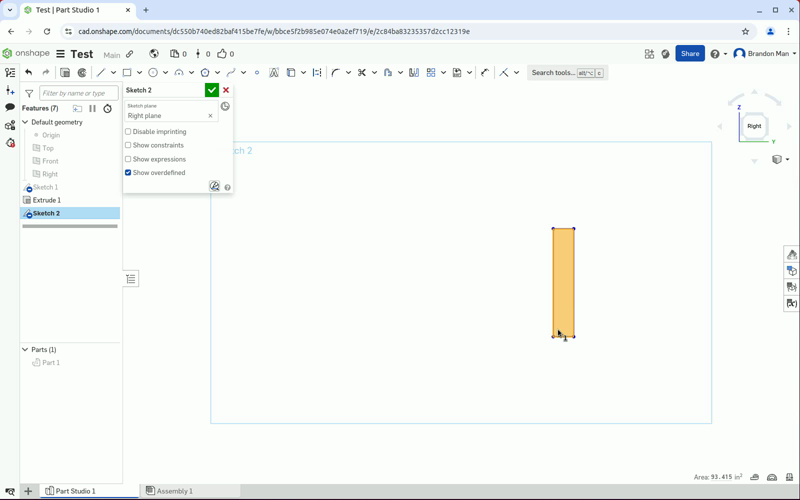
mouse_move(73, 352)
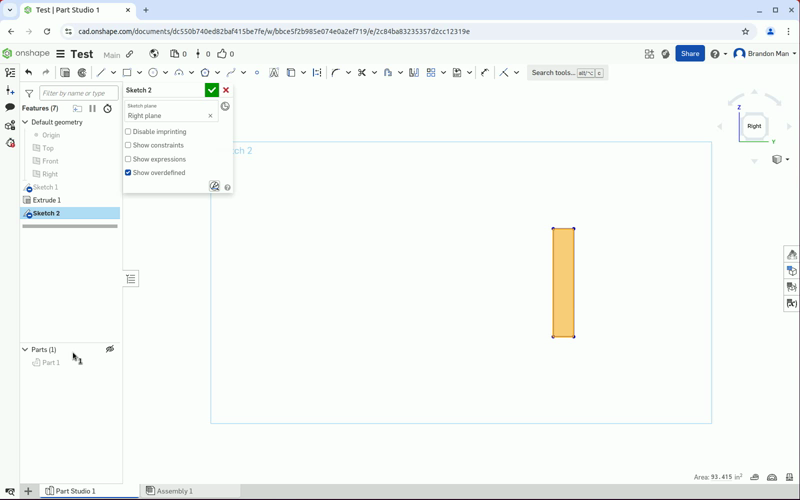
key(shift+y)
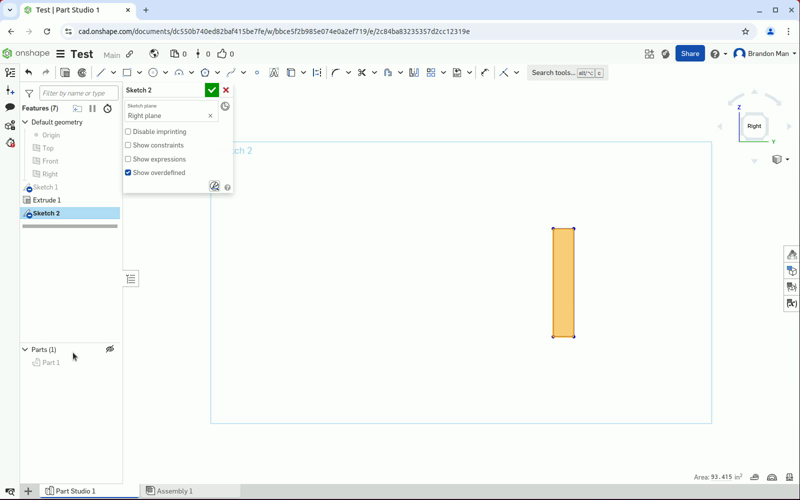
key(shift+e)
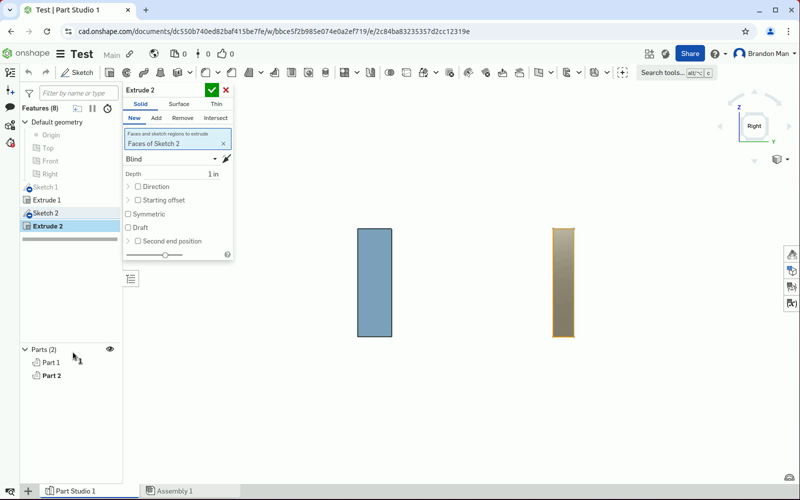
mouse_move(143, 106)
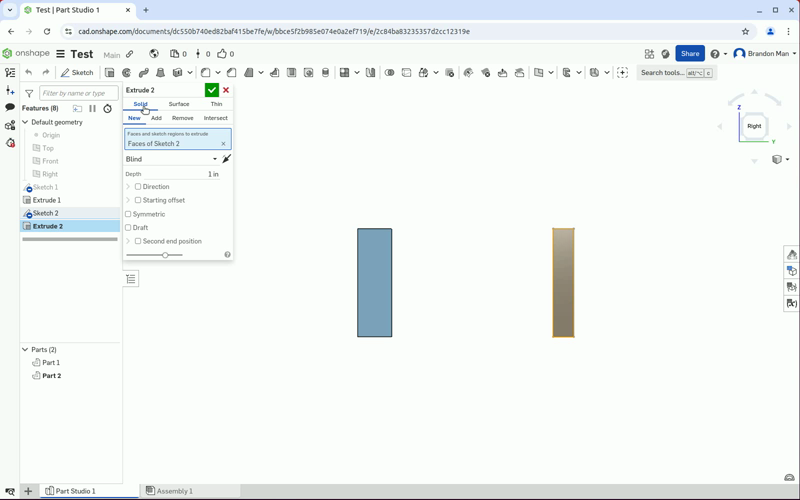
click(143, 106)
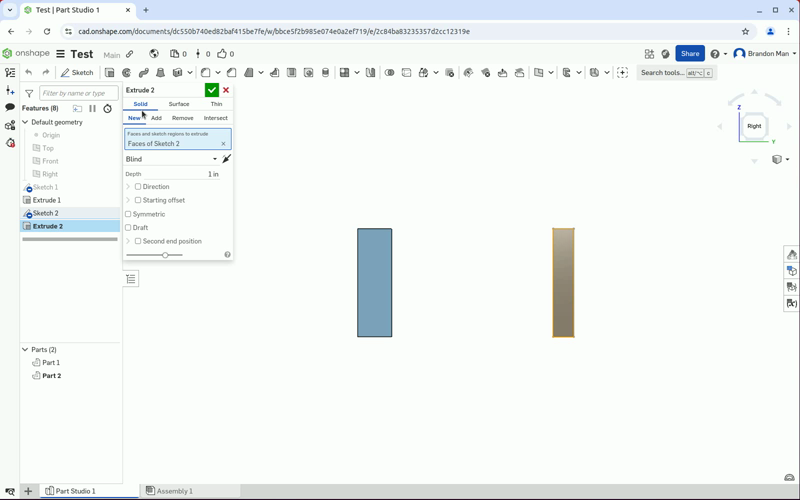
mouse_move(137, 120)
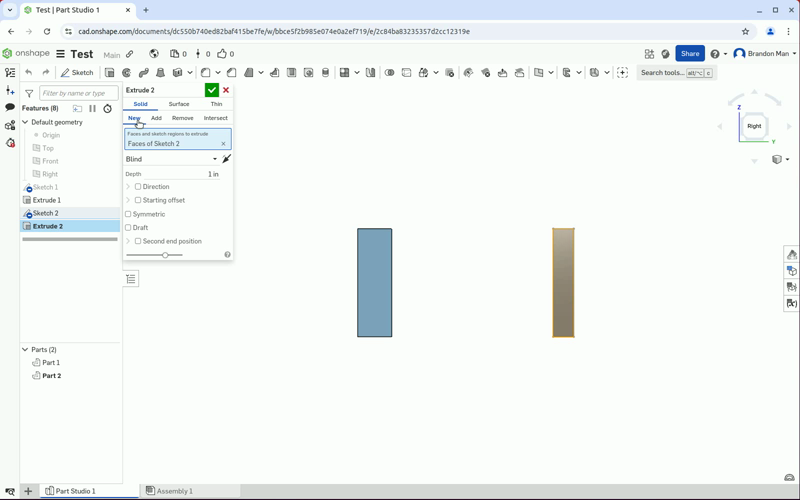
click(137, 120)
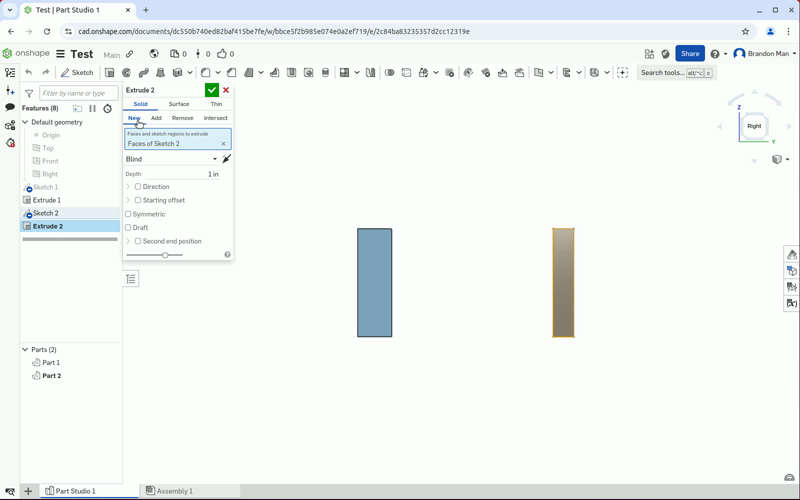
key(tab, 4)
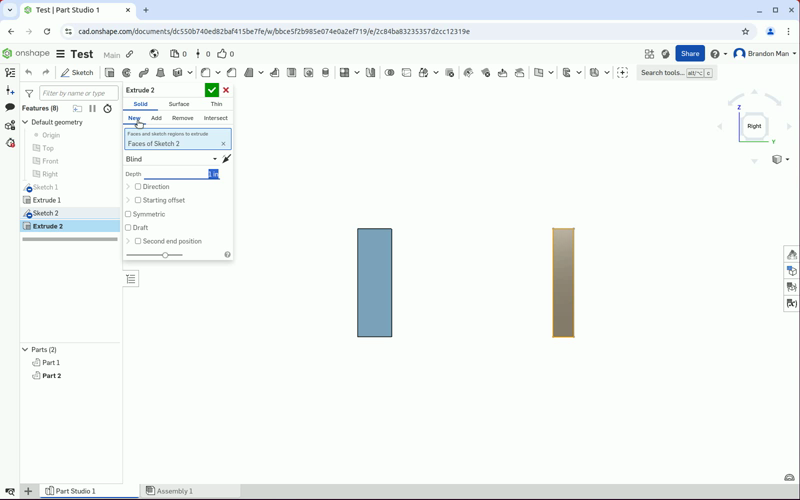
text(5.536)
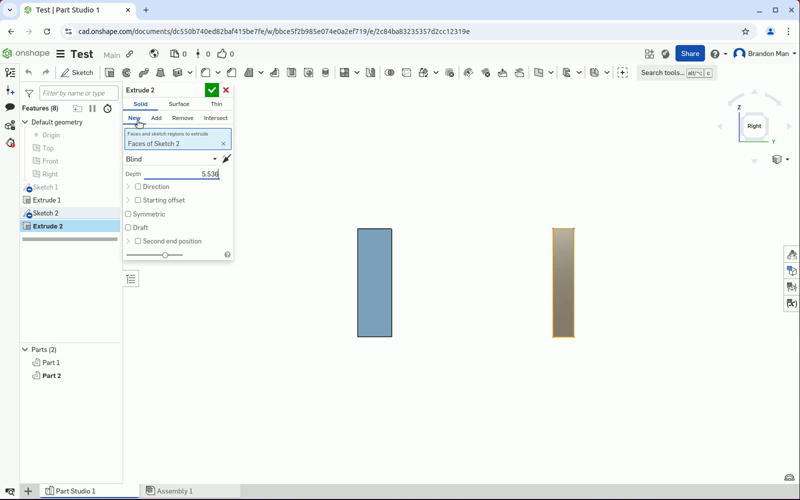
key(enter)
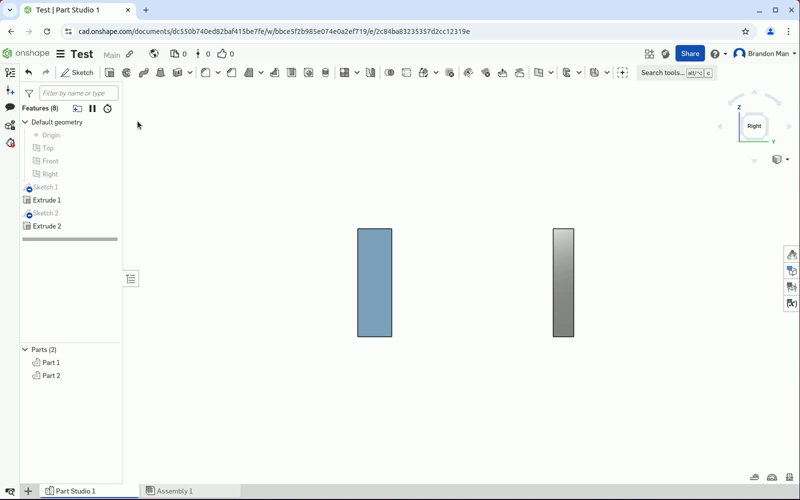
key(shift+h)
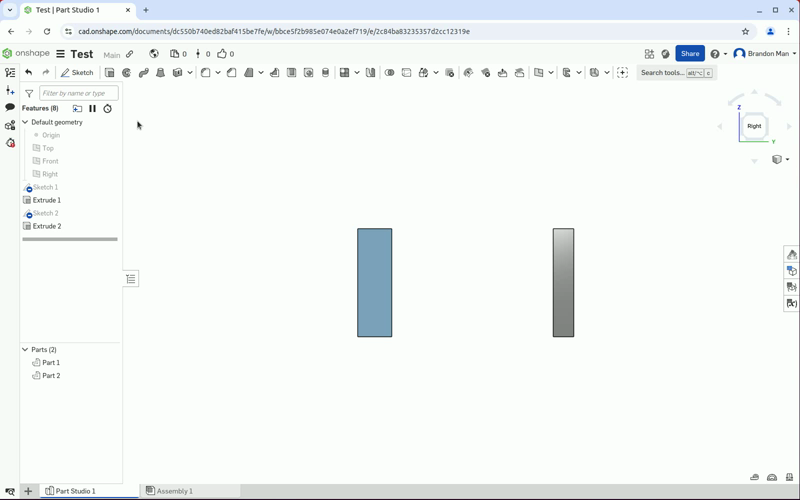
key(shift+h)
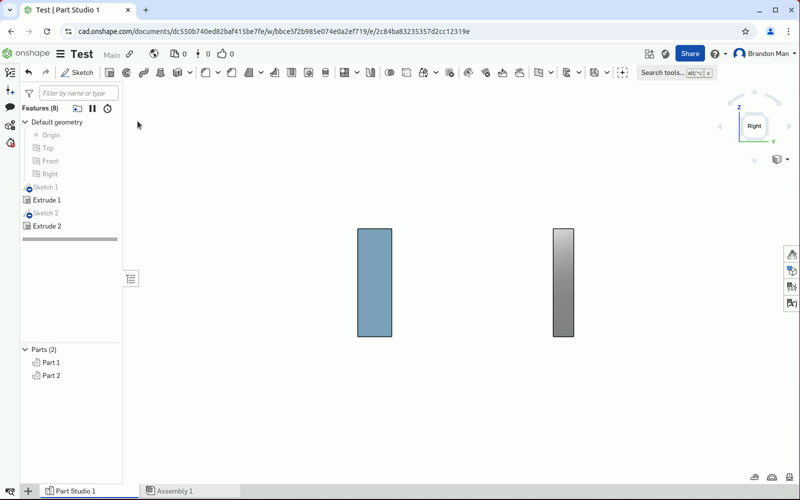
mouse_move(73, 189)
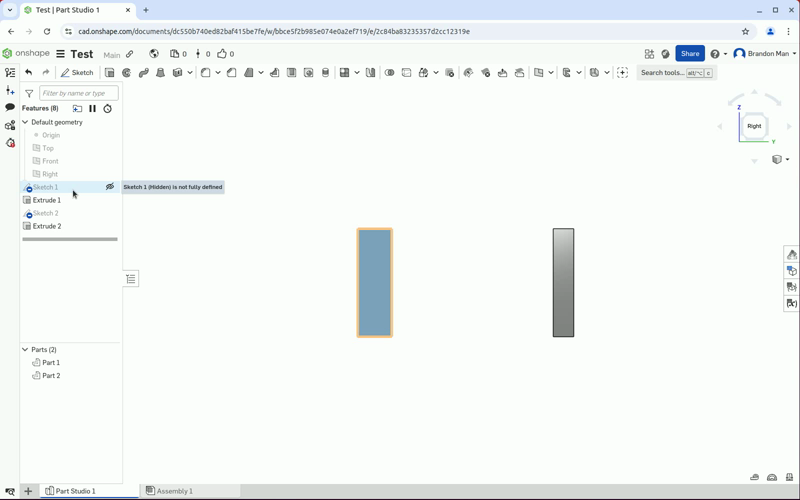
click(73, 189)
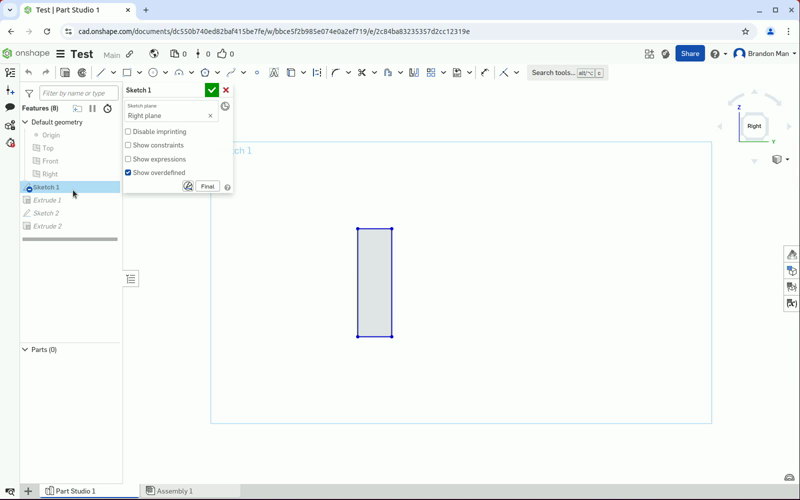
mouse_move(229, 92)
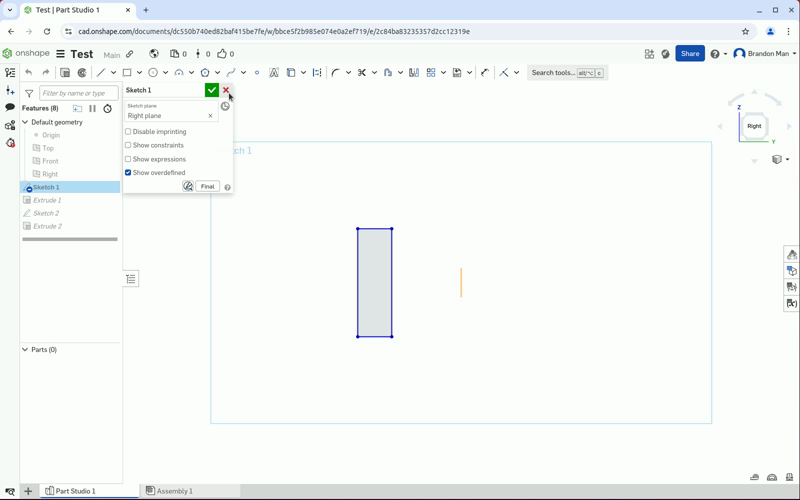
click(229, 92)
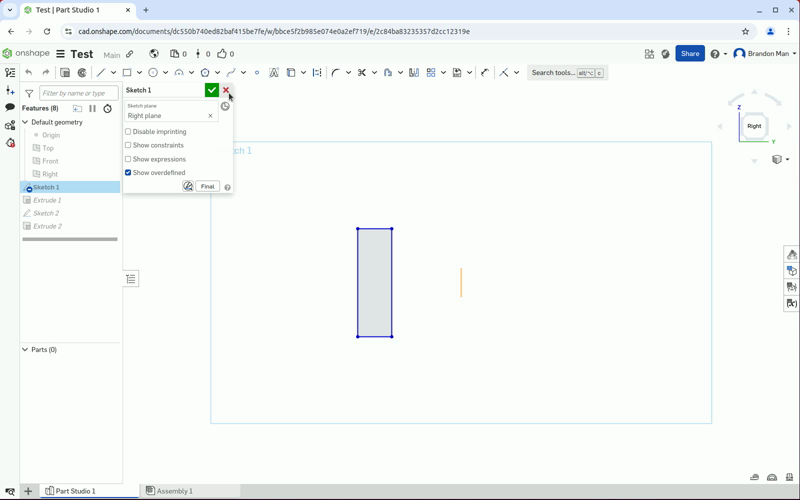
key(shift+s)
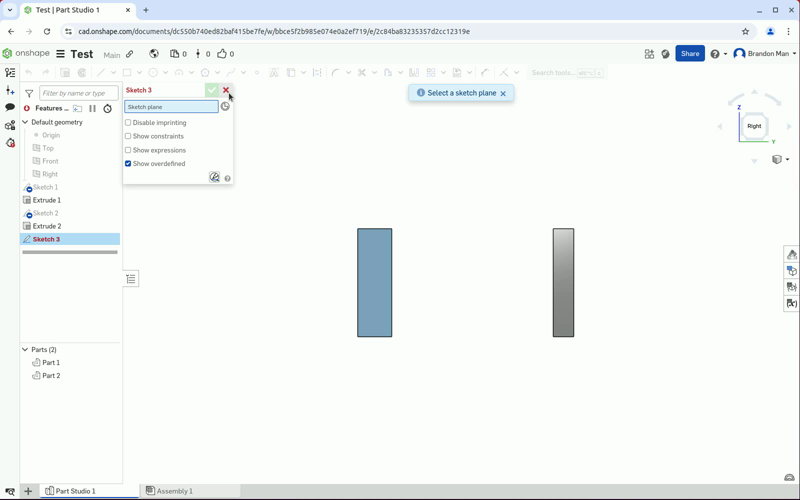
mouse_move(73, 176)
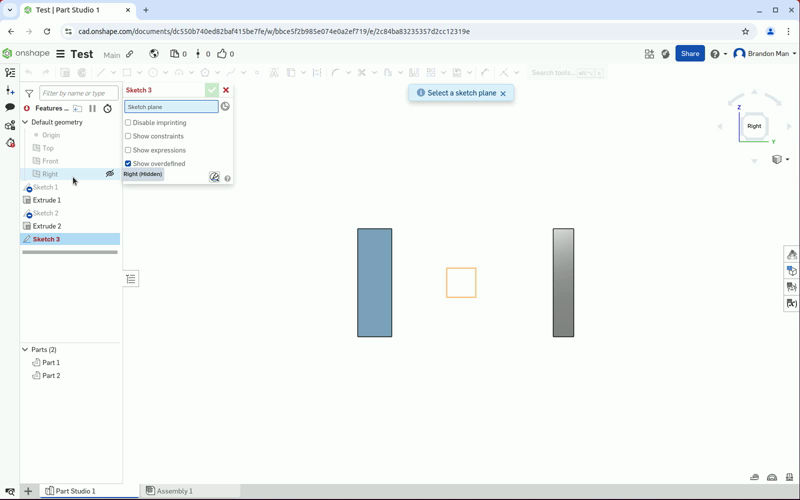
click(73, 176)
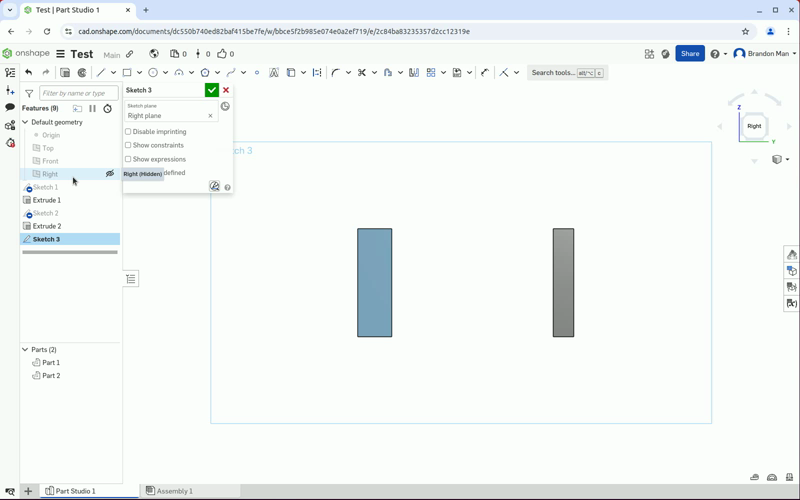
mouse_move(73, 352)
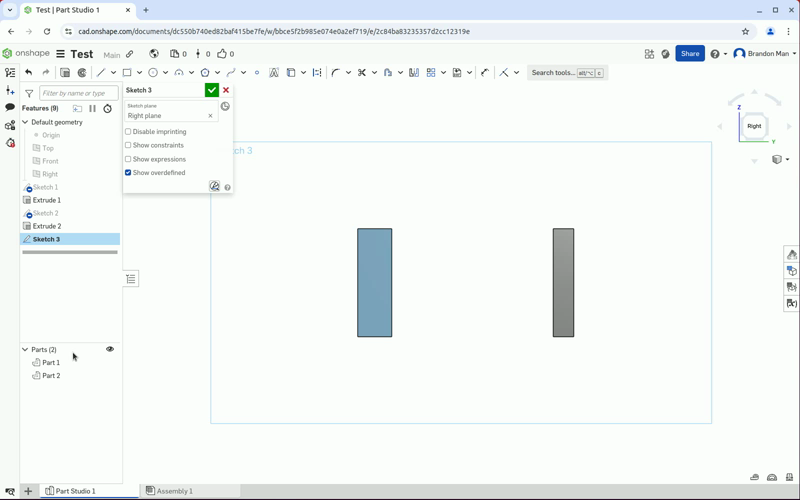
key(y)
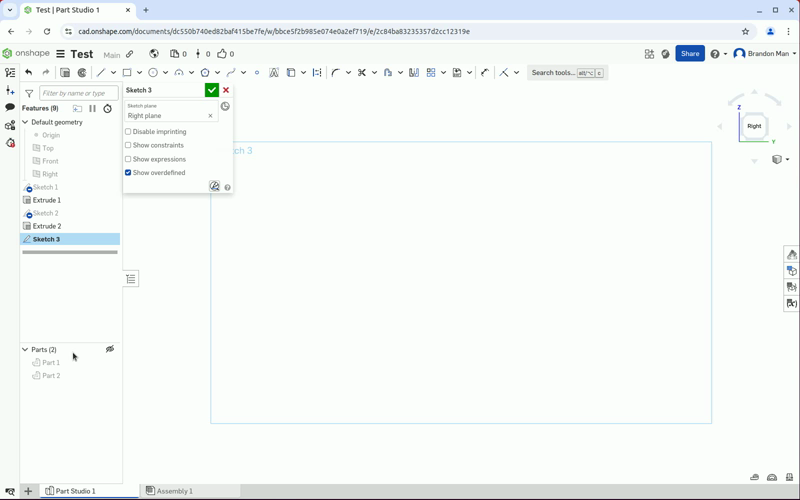
key(l)
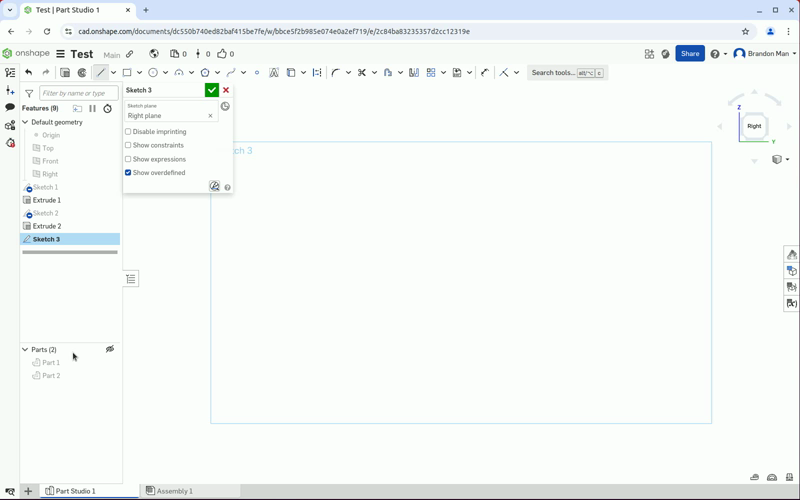
key_down(shift)
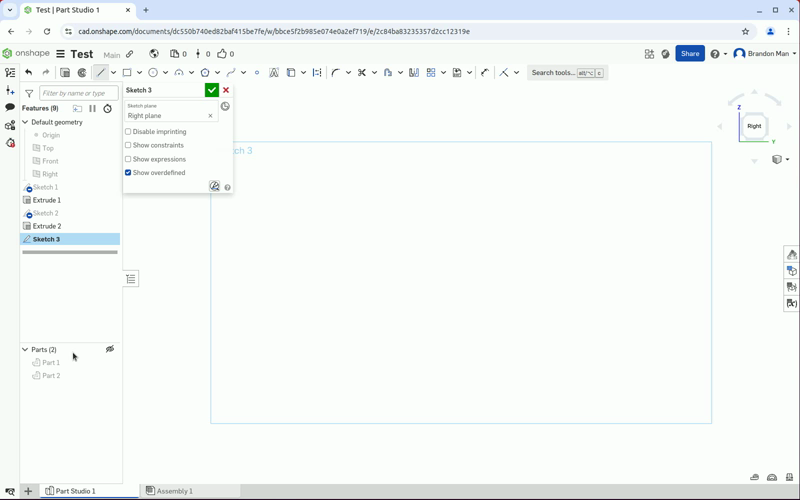
mouse_move(390, 336)
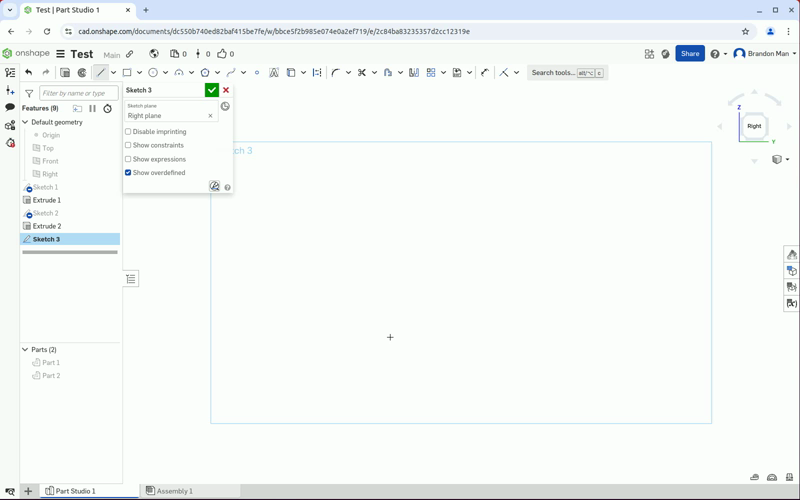
click(390, 336)
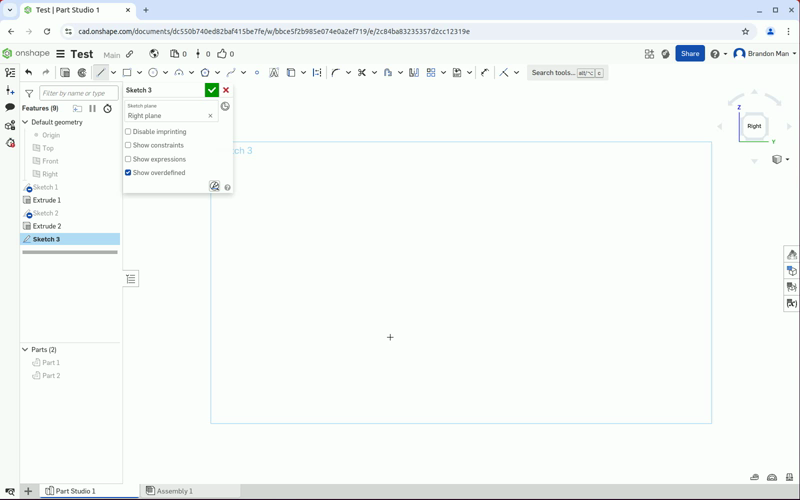
key_up(shift)
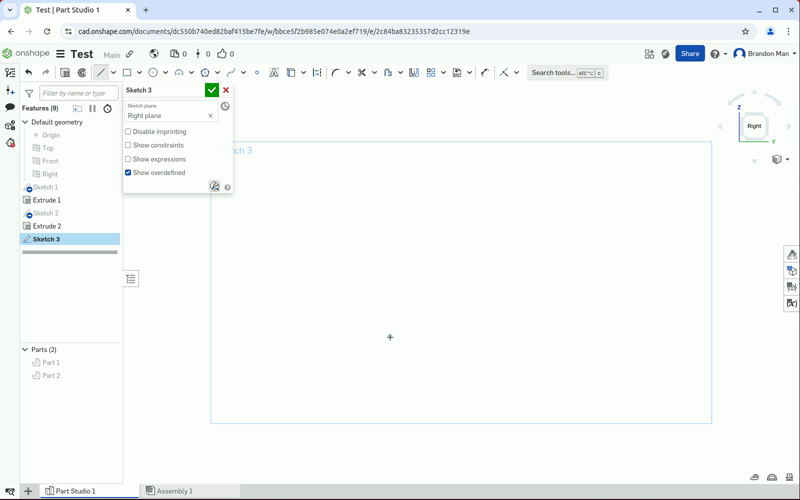
key_down(shift)
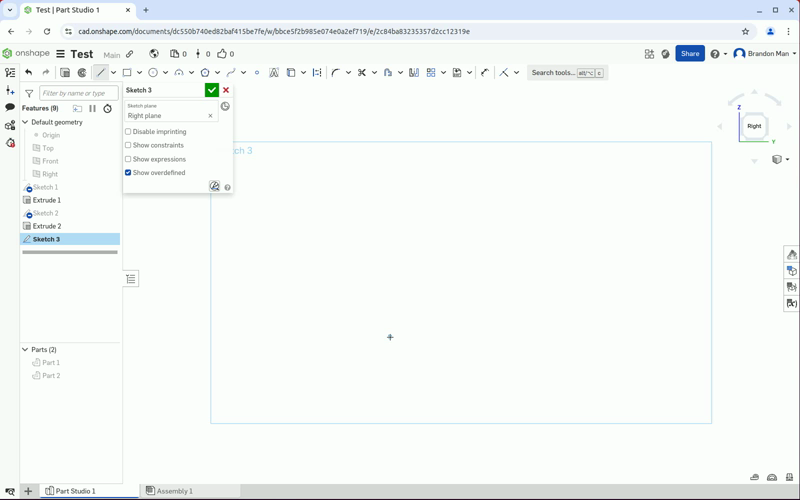
mouse_move(551, 336)
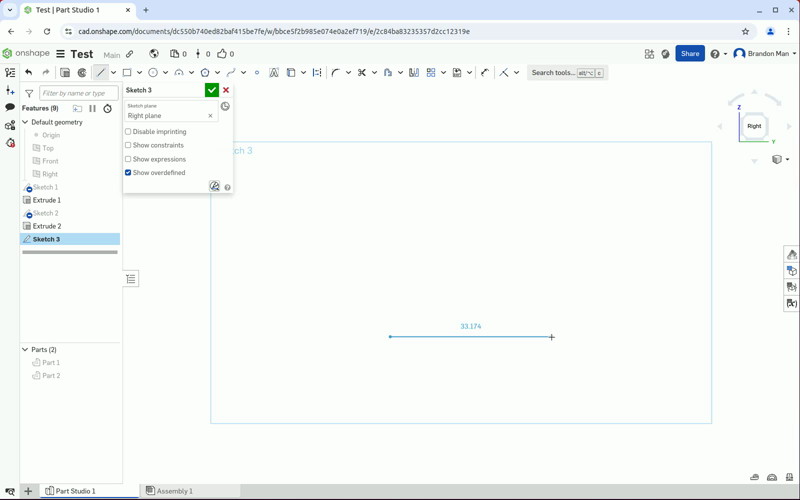
click(551, 336)
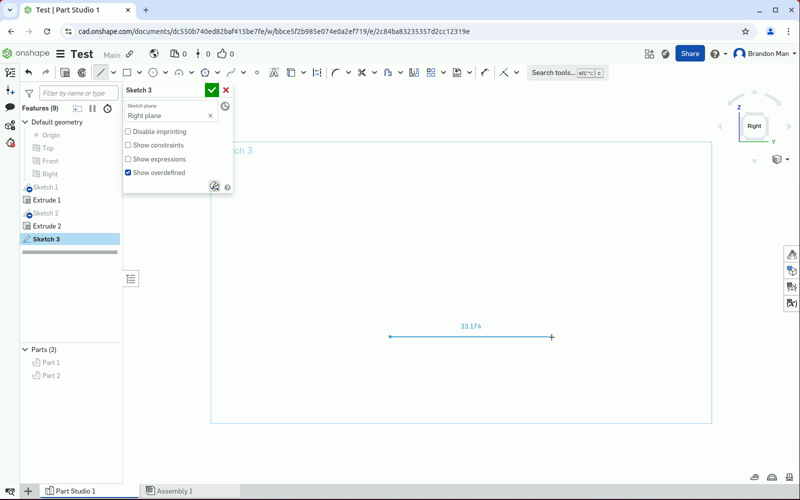
key_up(shift)
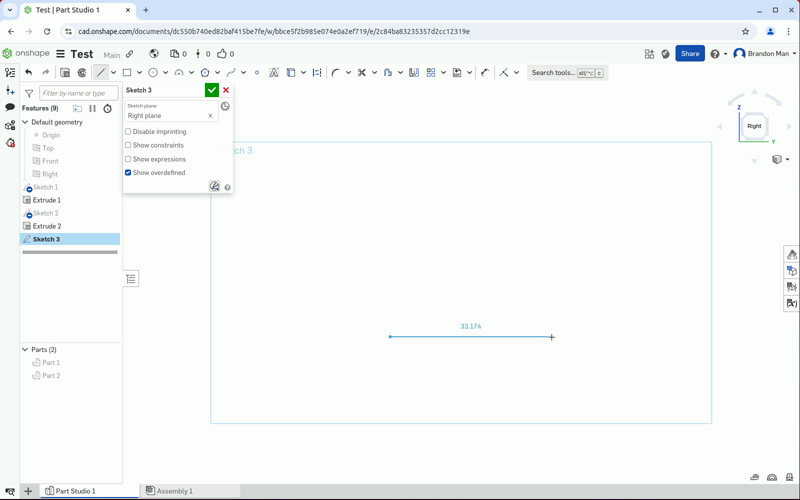
key_down(shift)
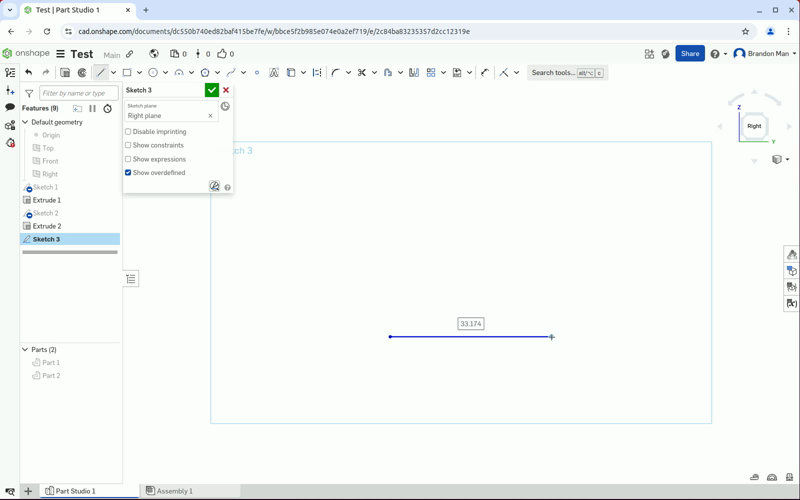
mouse_move(551, 229)
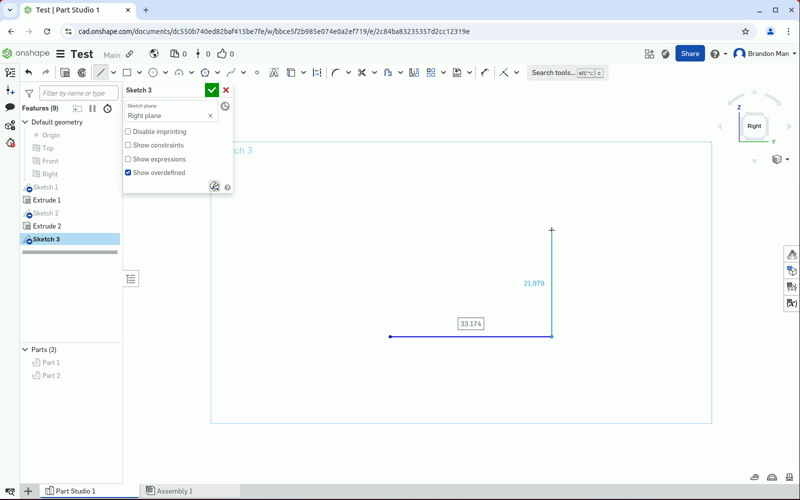
click(551, 229)
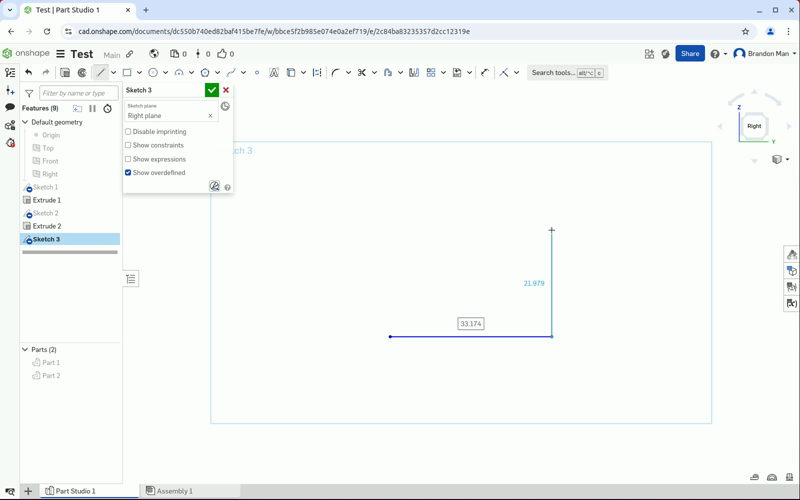
key_up(shift)
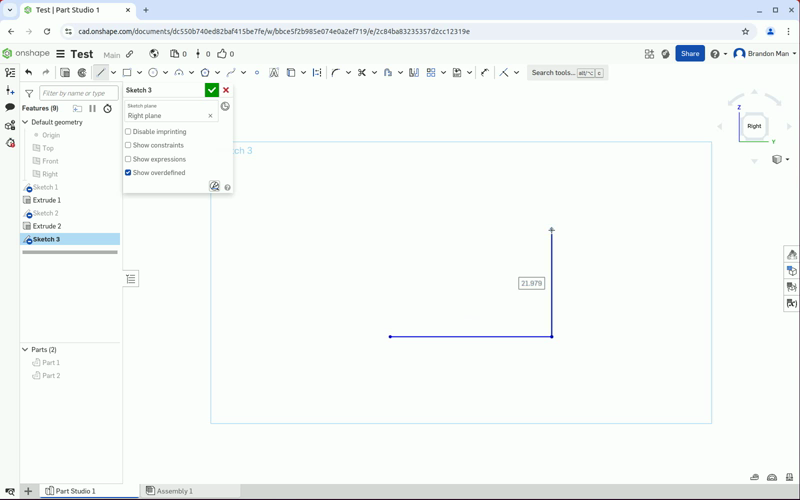
key_down(shift)
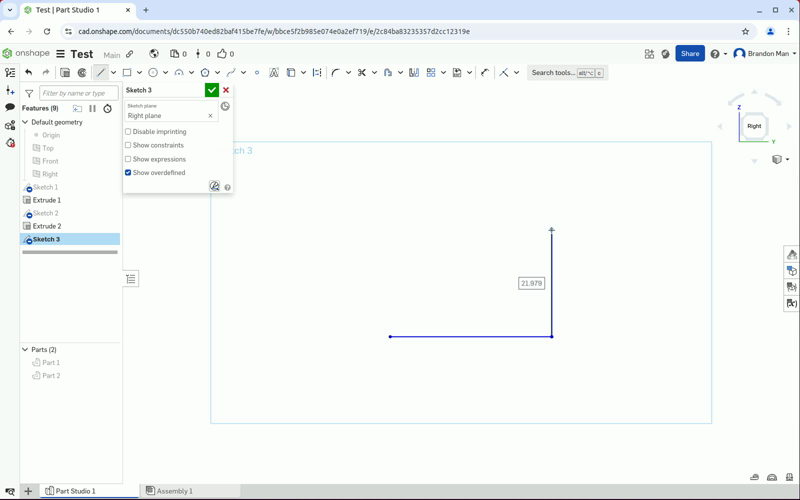
mouse_move(390, 229)
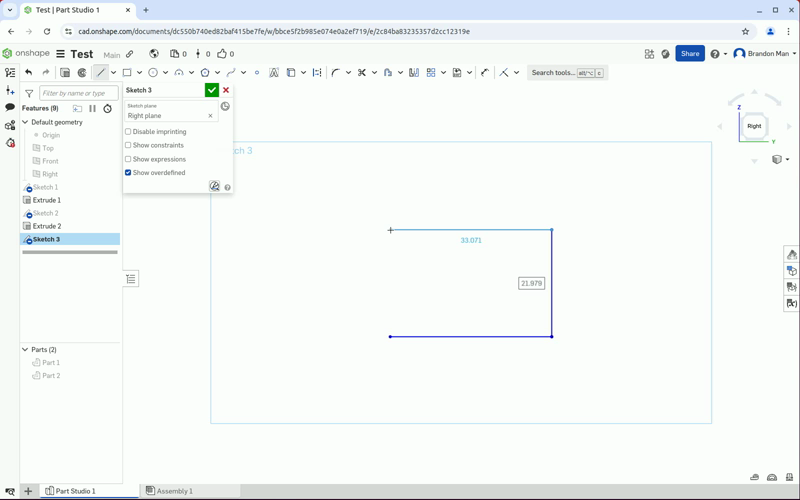
click(390, 229)
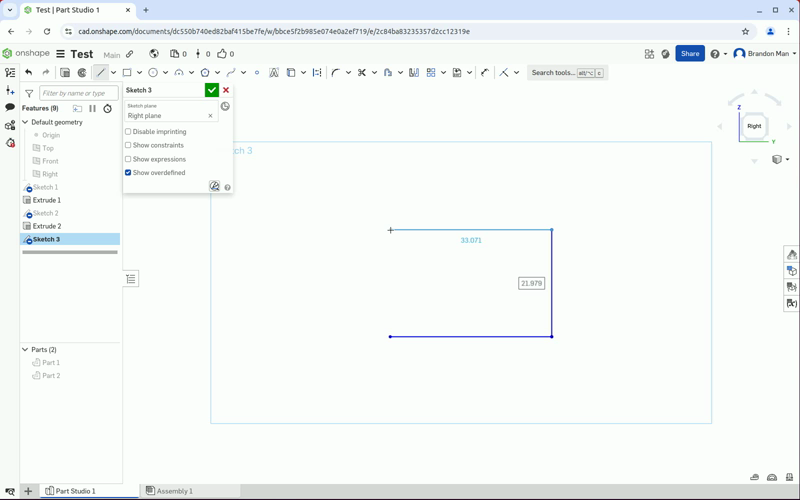
key_up(shift)
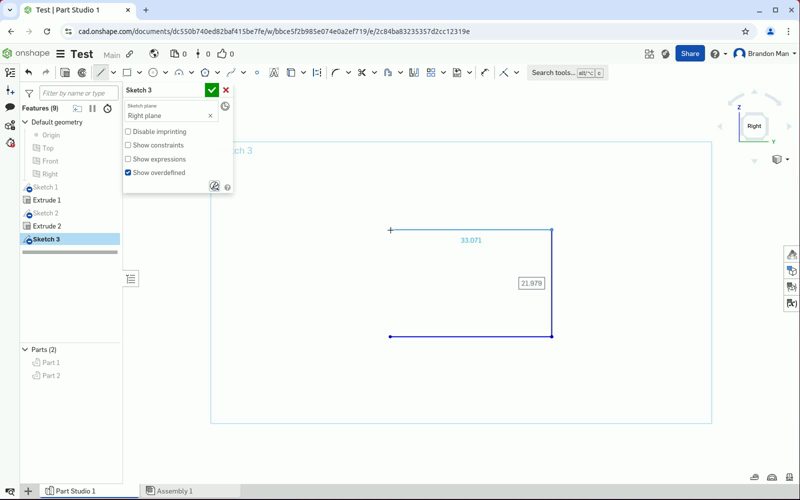
key_down(shift)
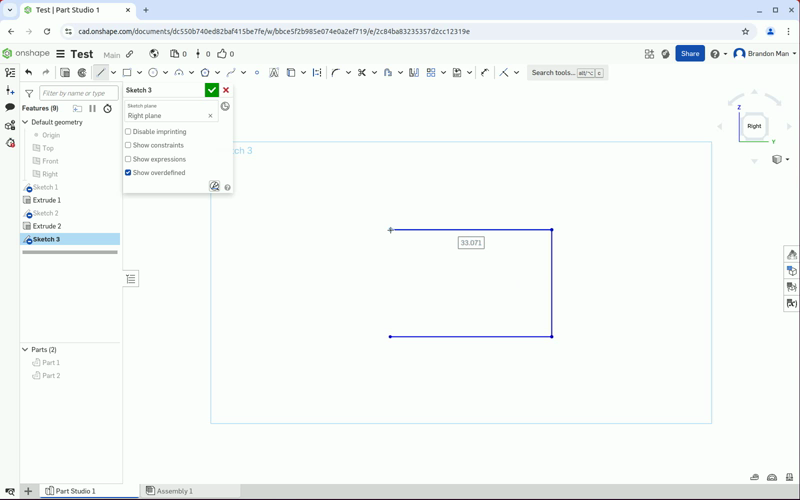
mouse_move(390, 336)
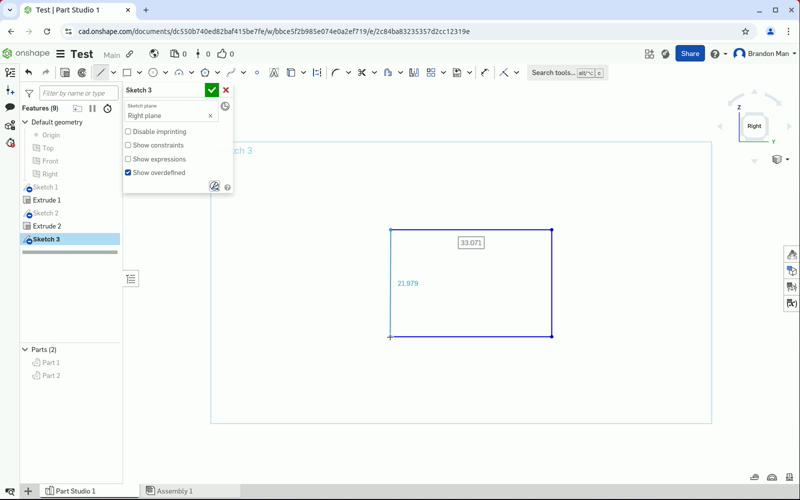
key_up(shift)
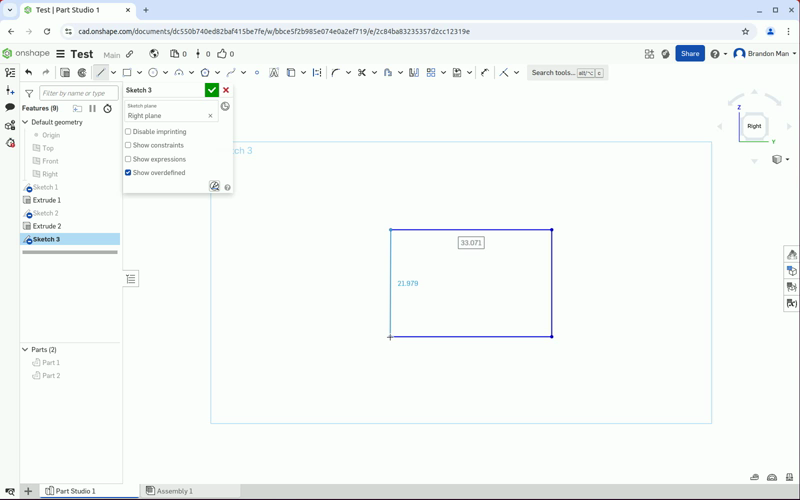
click(390, 336)
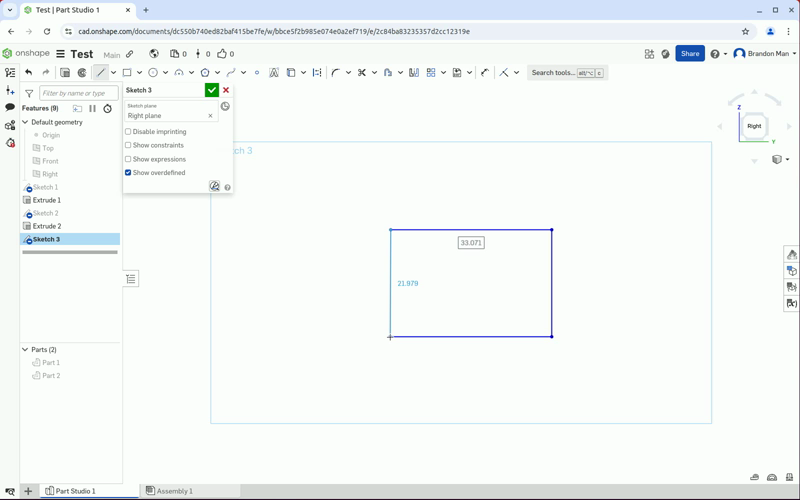
key(esc)
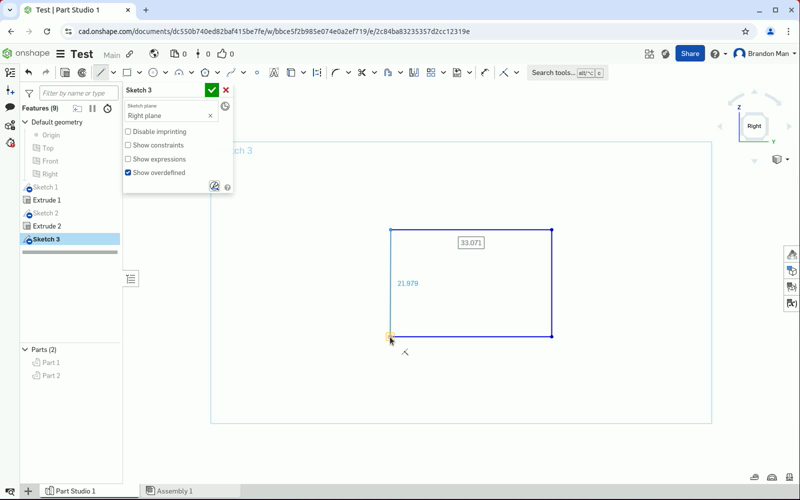
key(c)
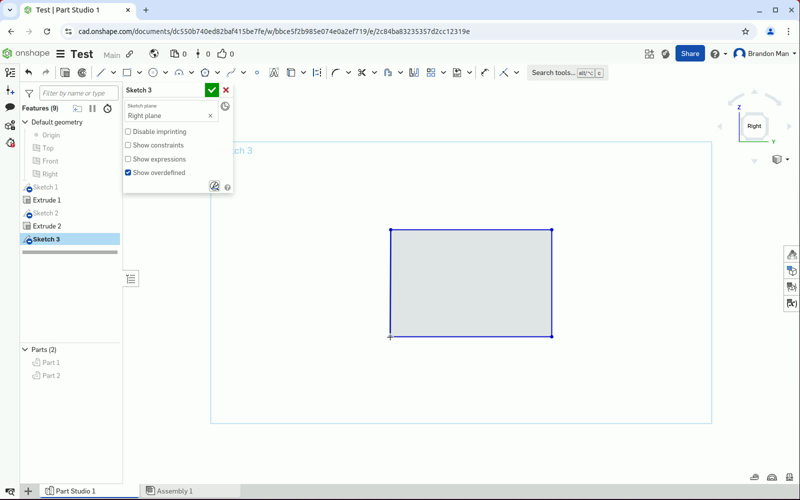
key_down(shift)
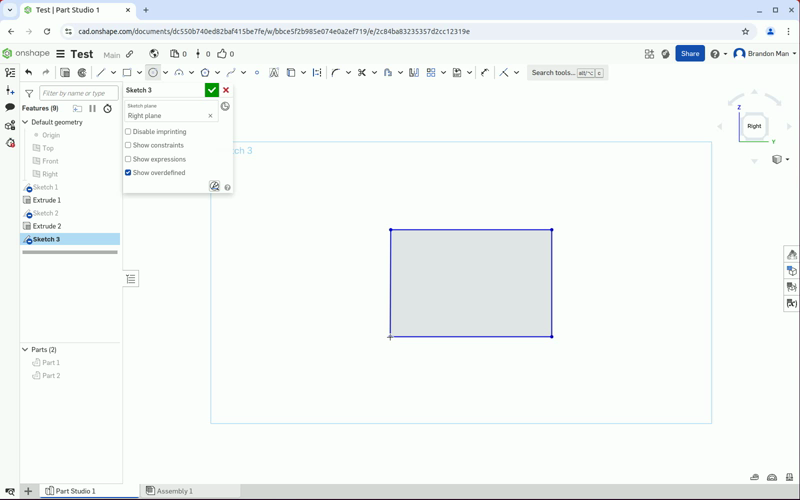
mouse_move(459, 282)
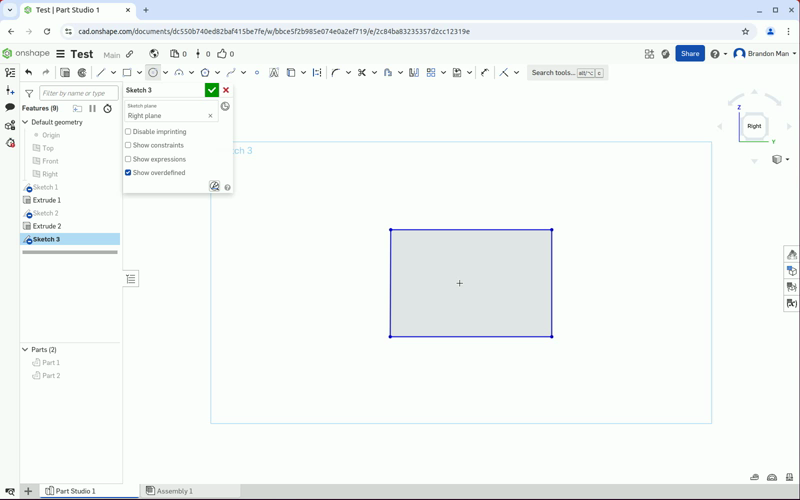
click(459, 282)
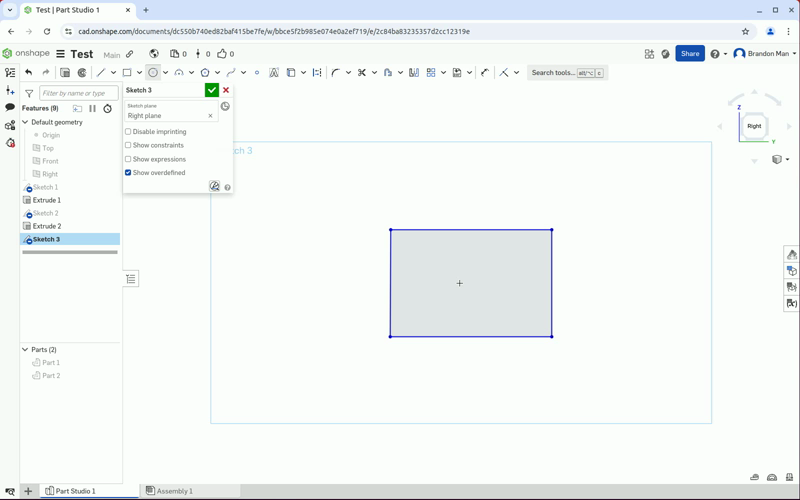
key_up(shift)
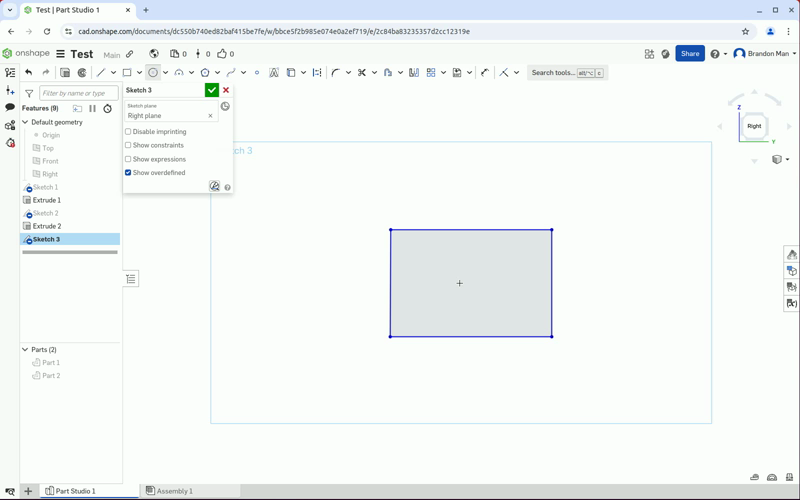
mouse_move(507, 282)
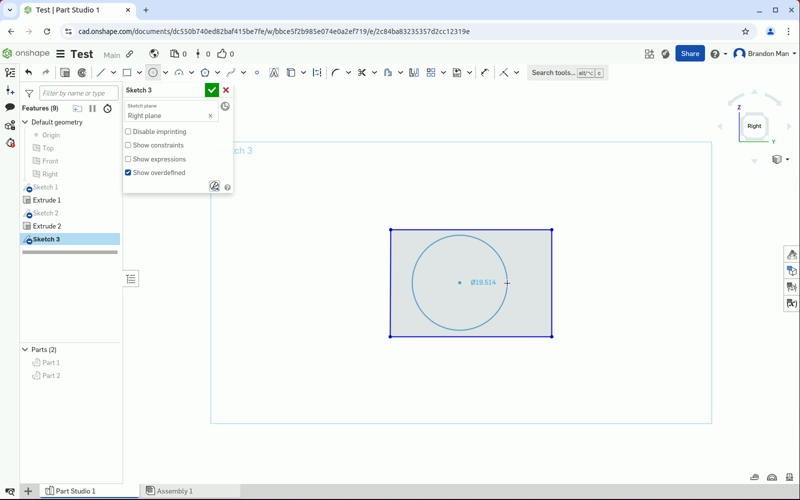
click(507, 282)
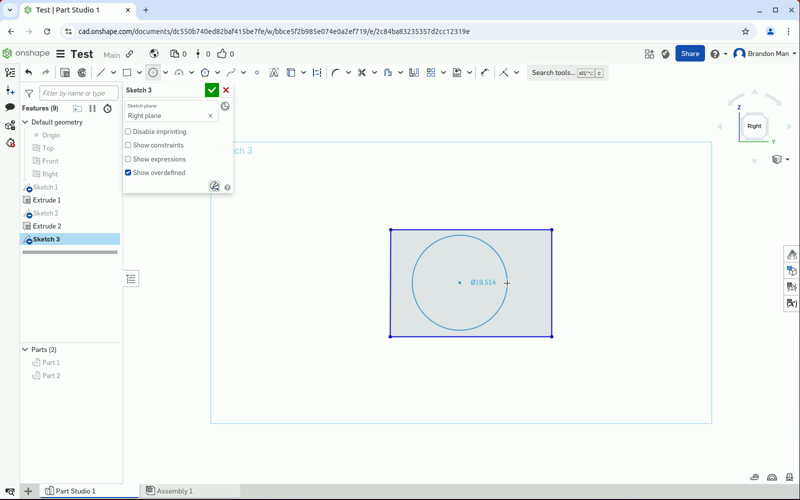
key(esc)
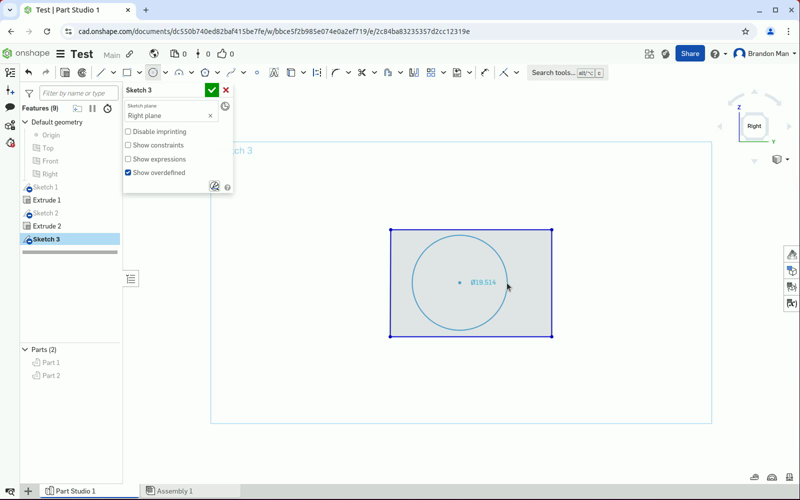
mouse_move(402, 255)
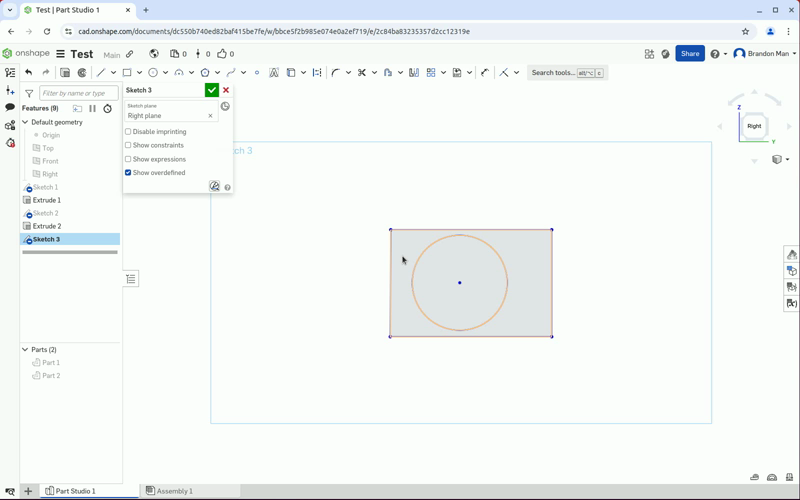
click(402, 255)
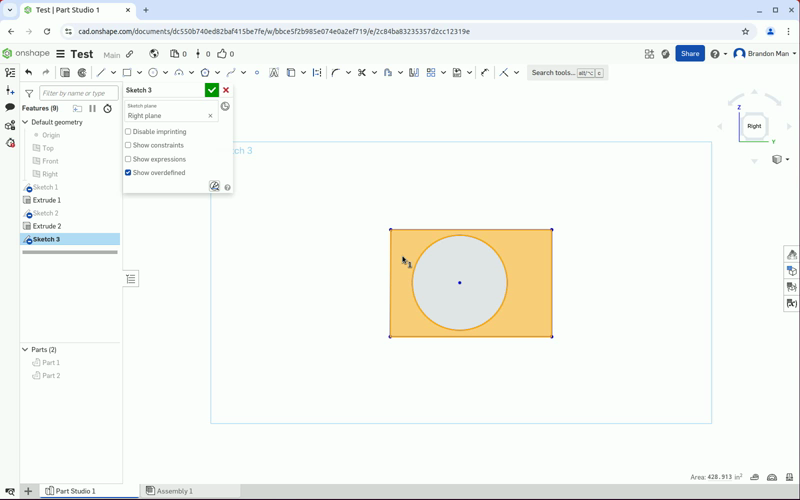
mouse_move(73, 352)
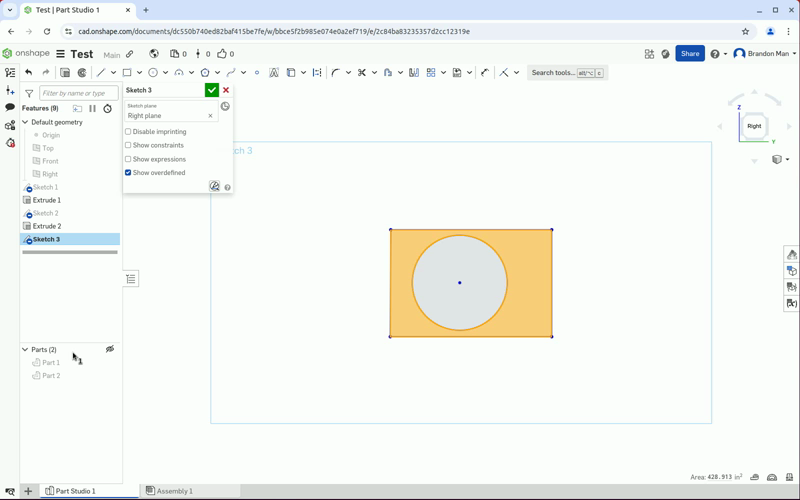
key(shift+y)
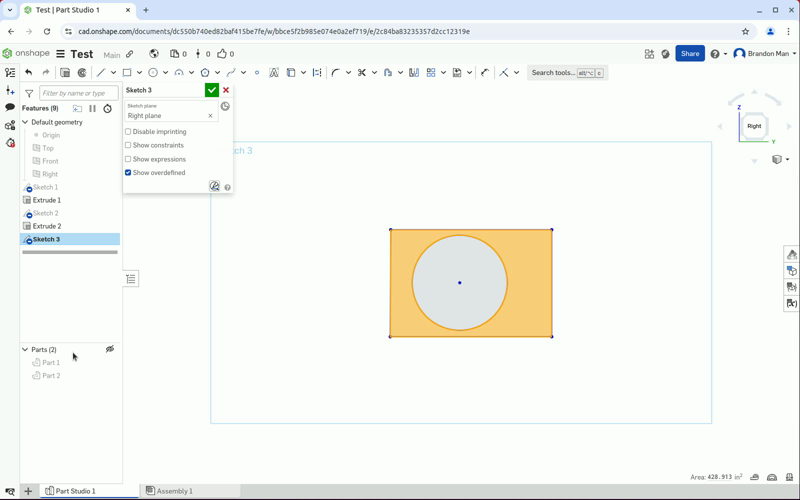
key(shift+e)
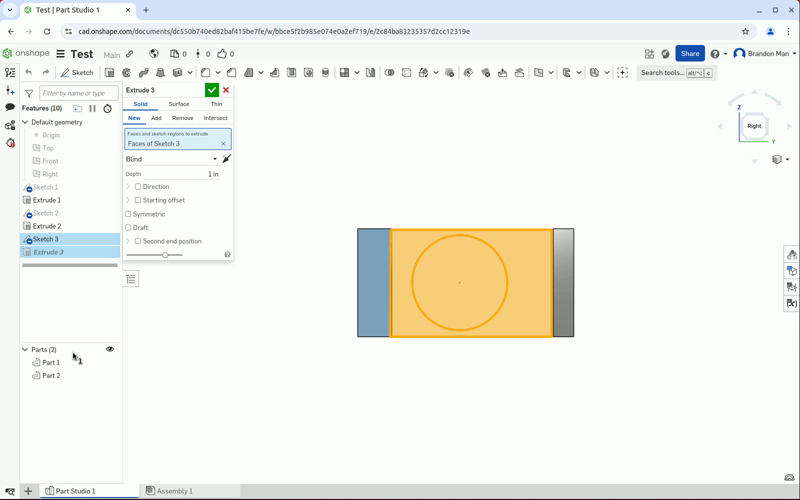
mouse_move(143, 106)
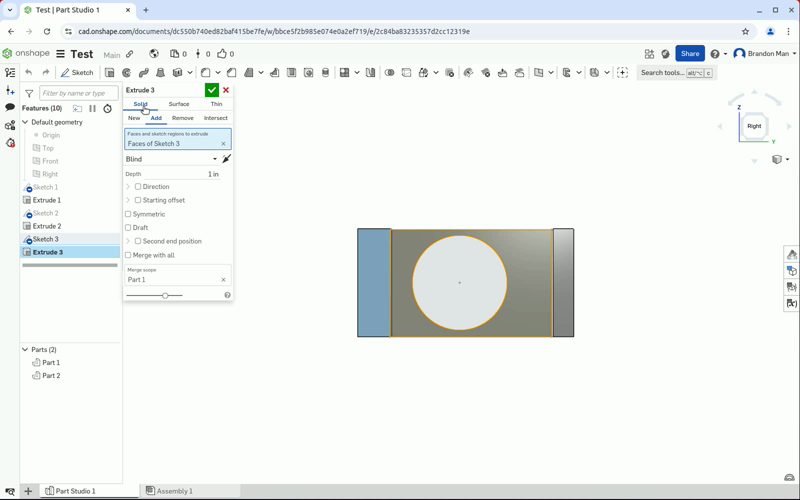
click(143, 106)
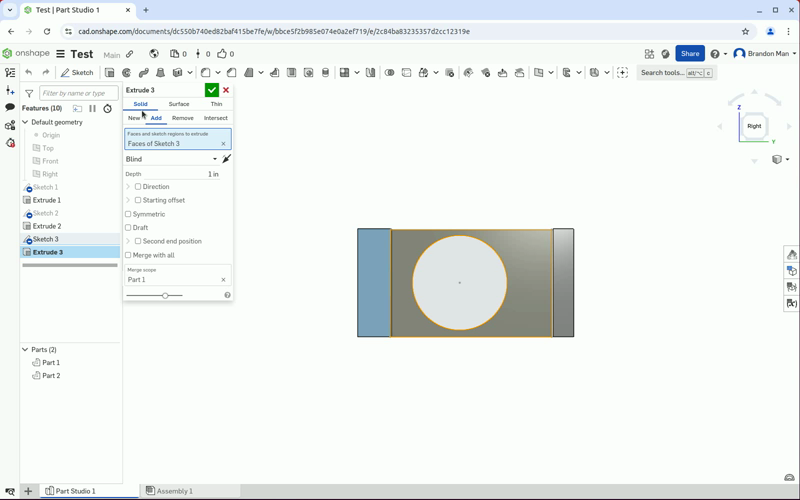
mouse_move(137, 120)
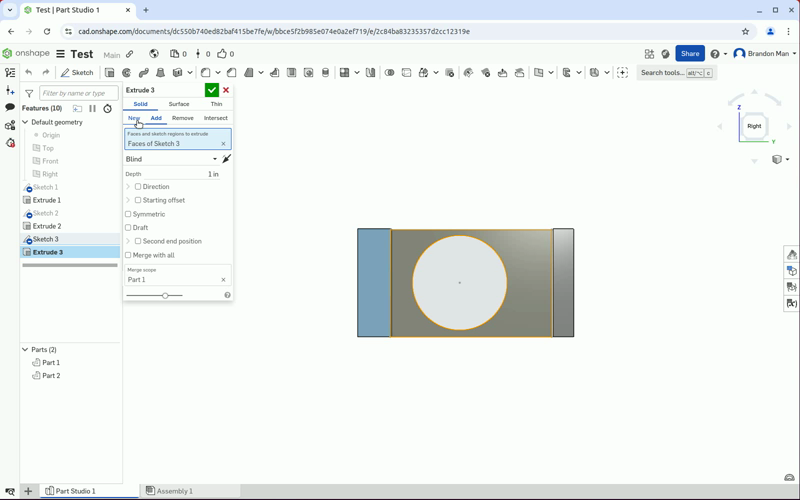
click(137, 120)
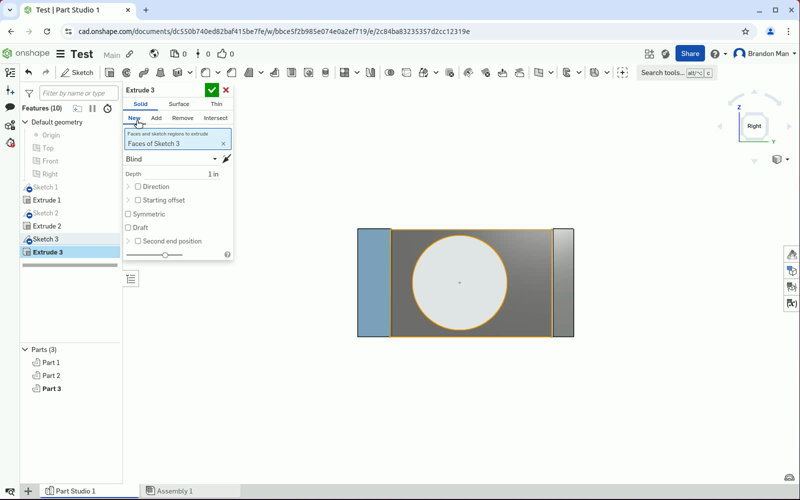
key(tab, 4)
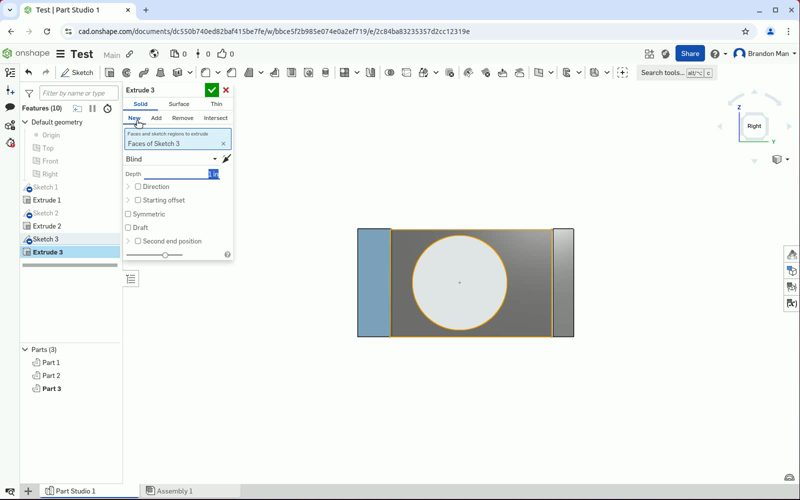
text(5.536)
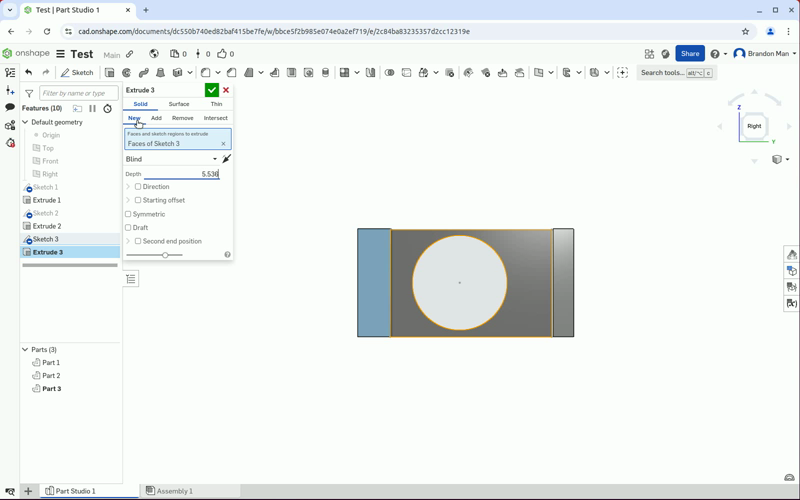
key(enter)
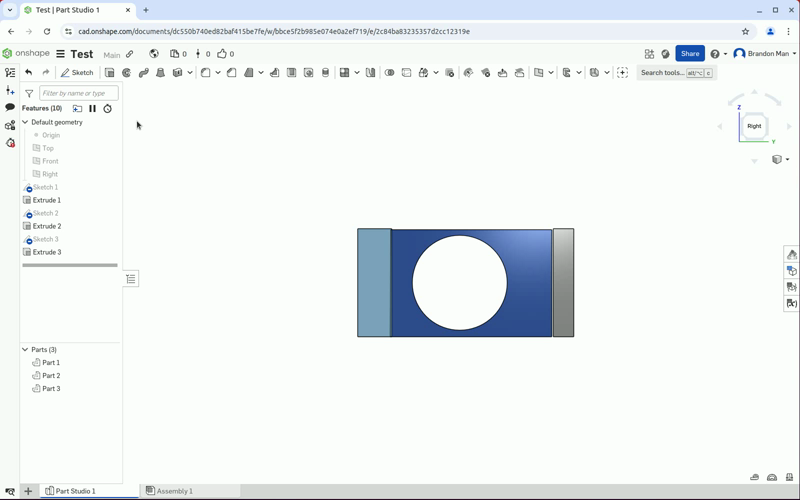
key(shift+h)
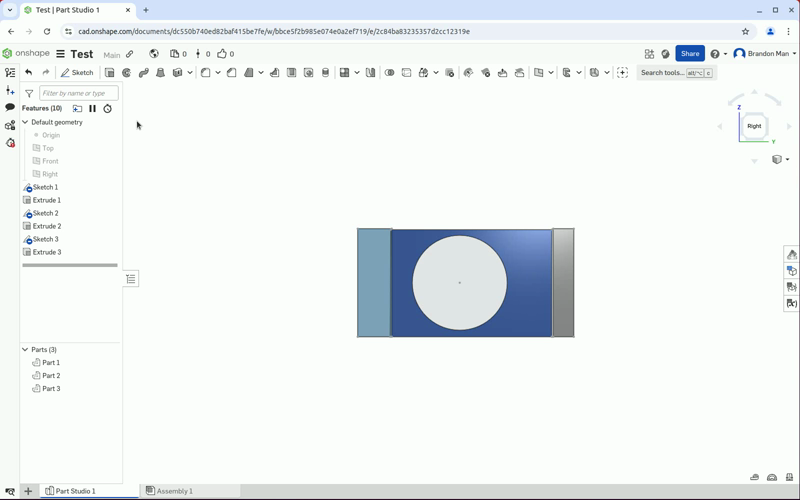
key(shift+h)
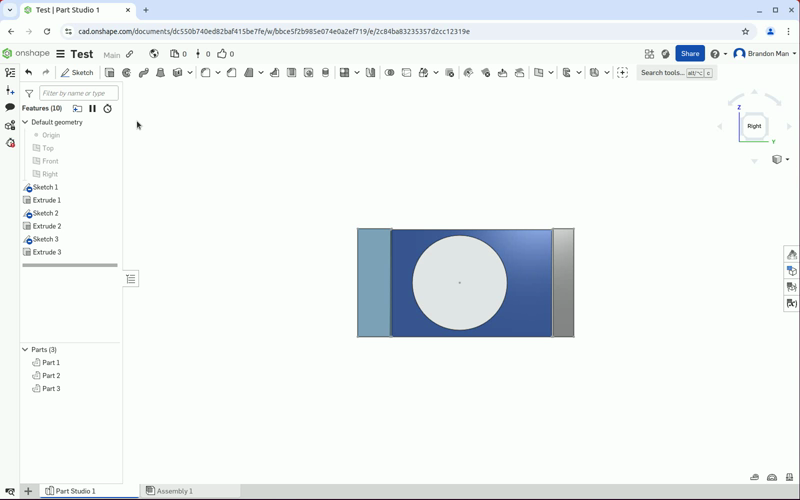
key(shift+7)
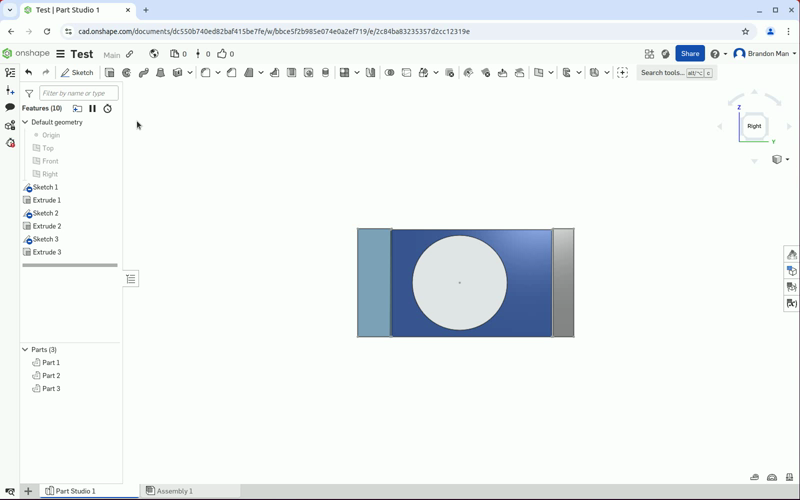
key(right, 2)
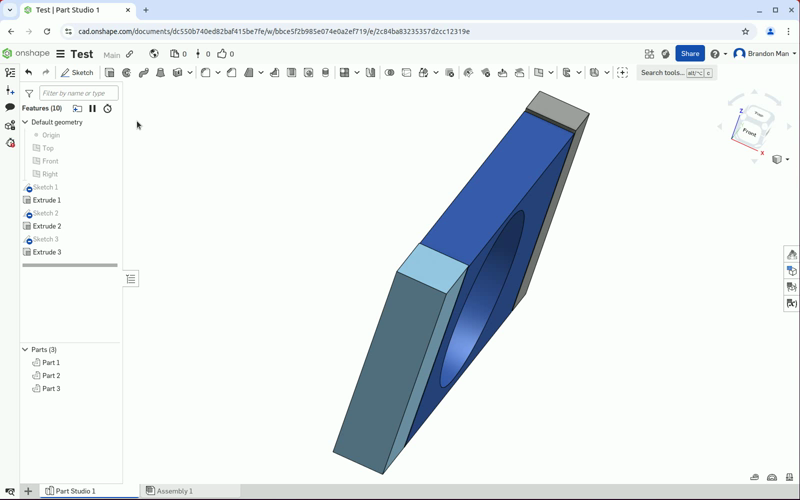
key(down, 2)
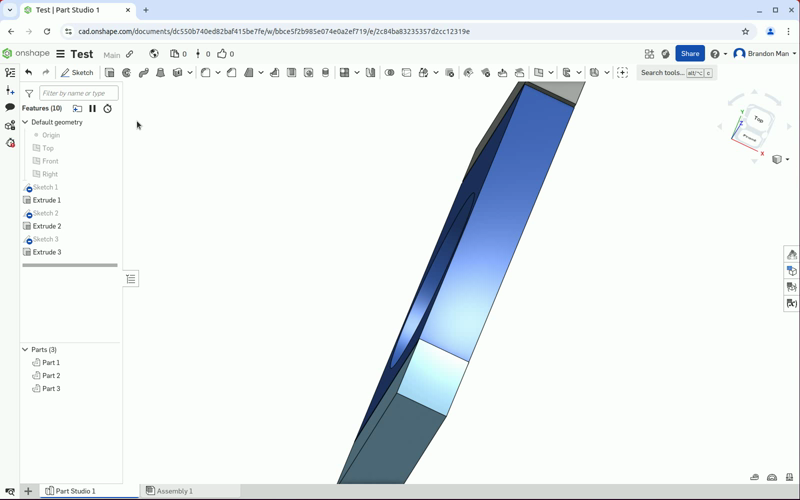
key(up, 2)
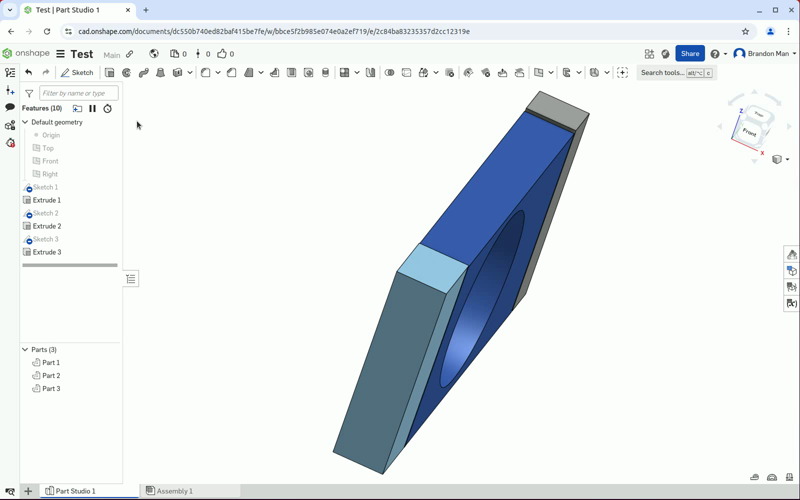
key(left, 2)
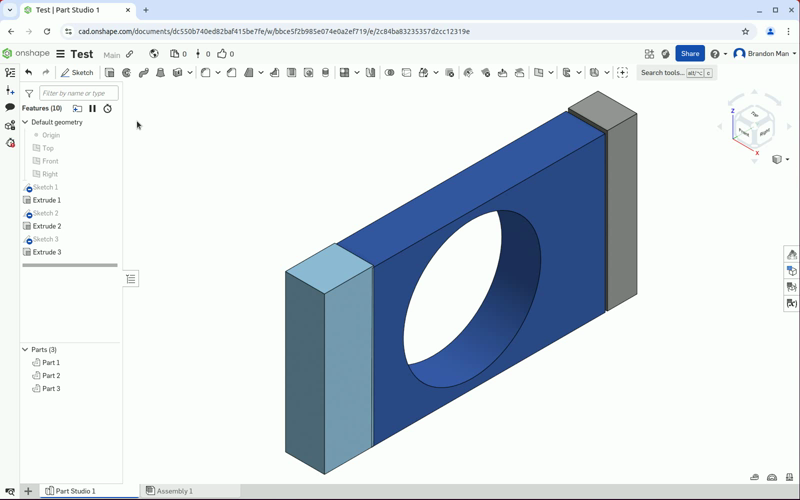
mouse_move(73, 189)
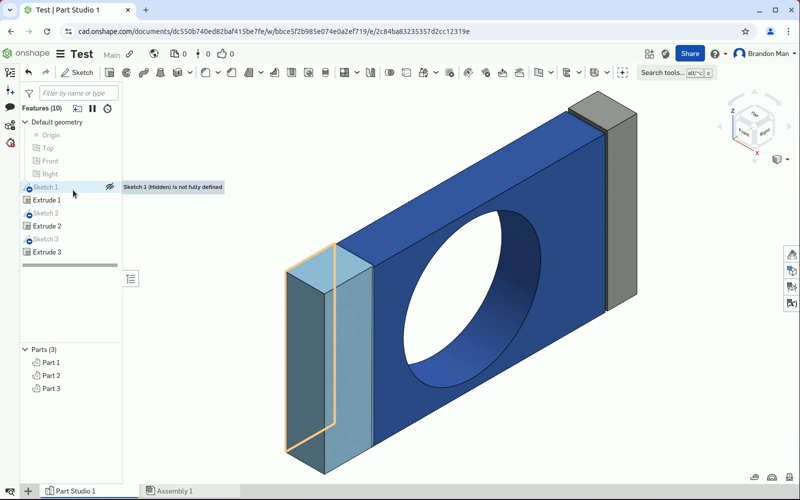
click(73, 189)